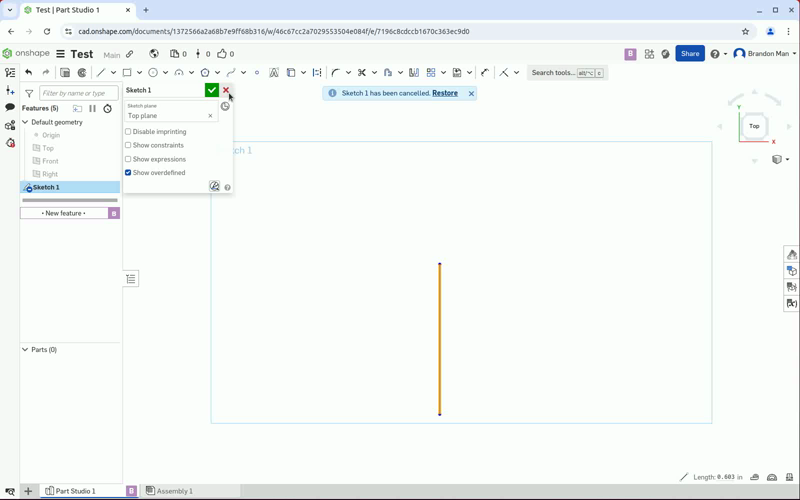
key(shift+h)
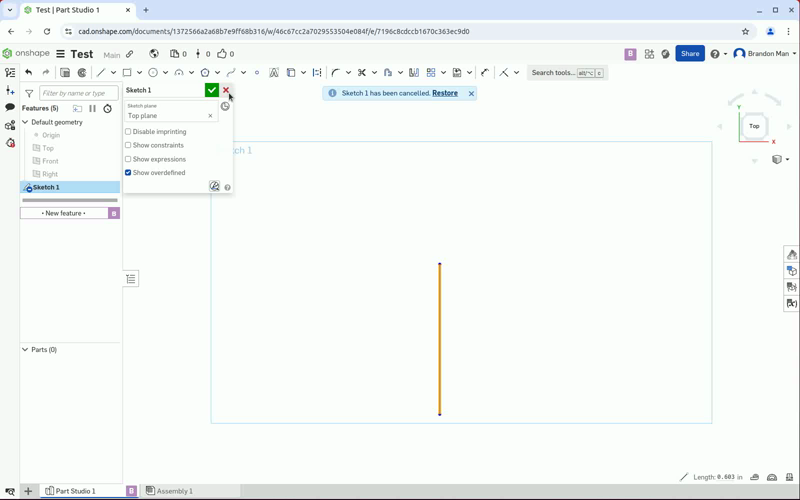
key(shift+s)
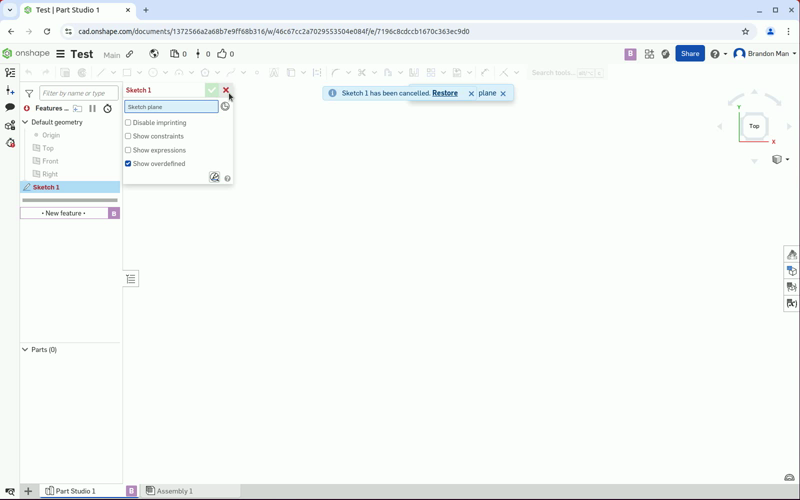
mouse_move(73, 150)
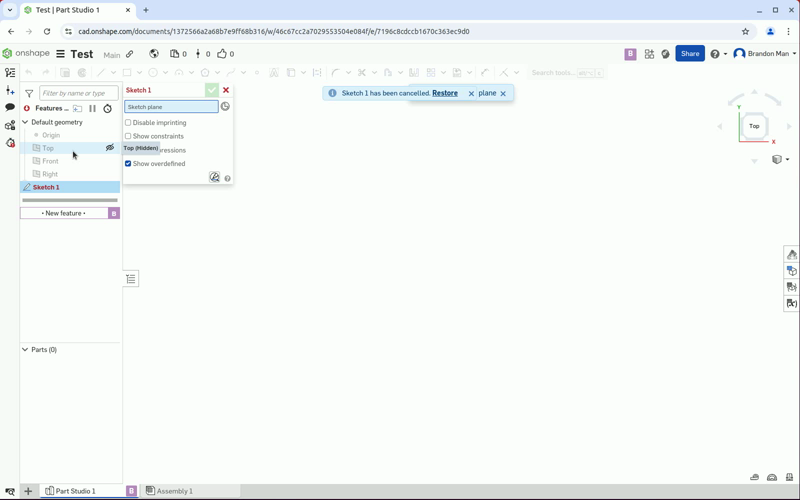
click(73, 150)
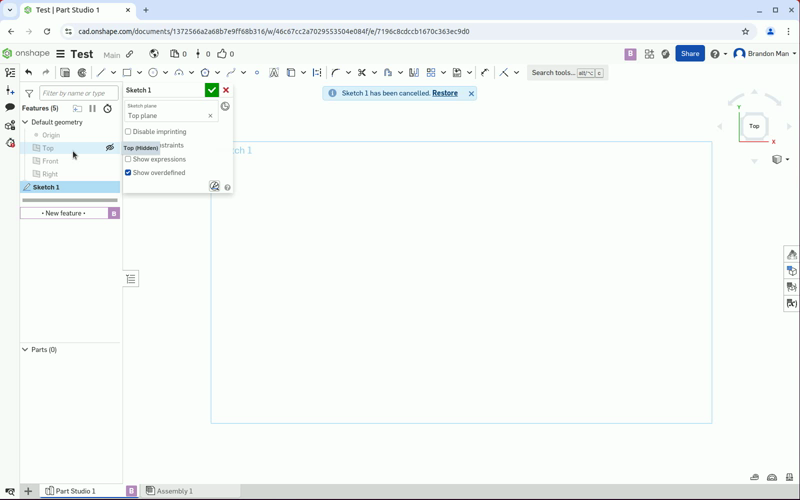
mouse_move(73, 352)
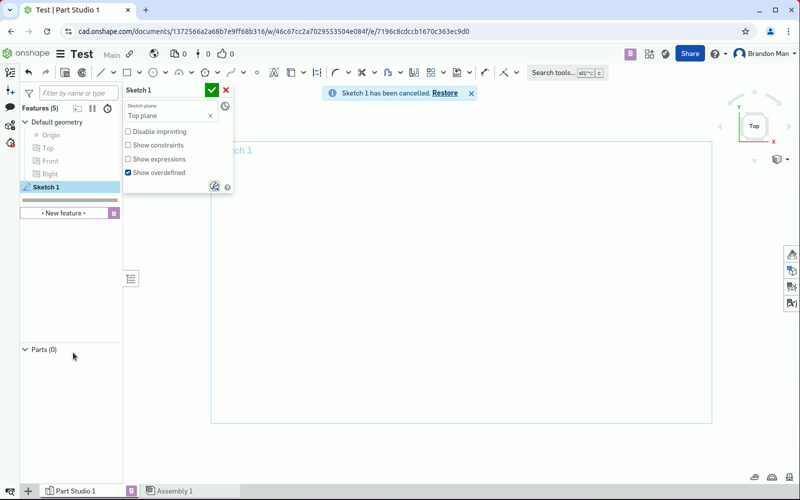
key(y)
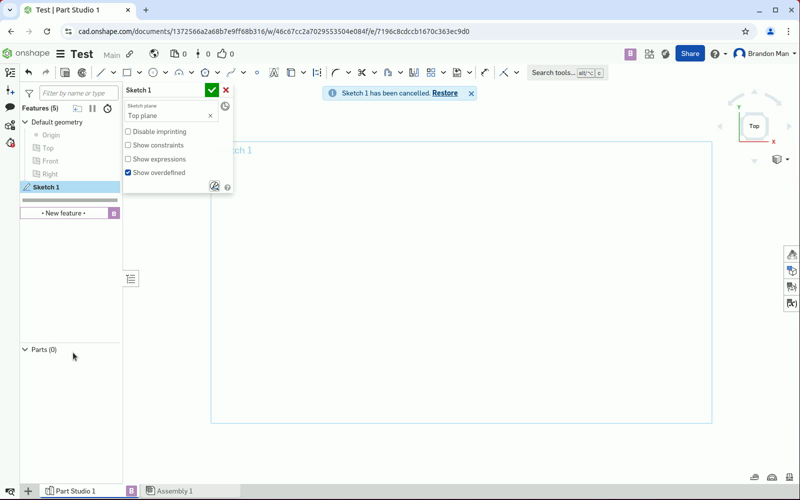
key(c)
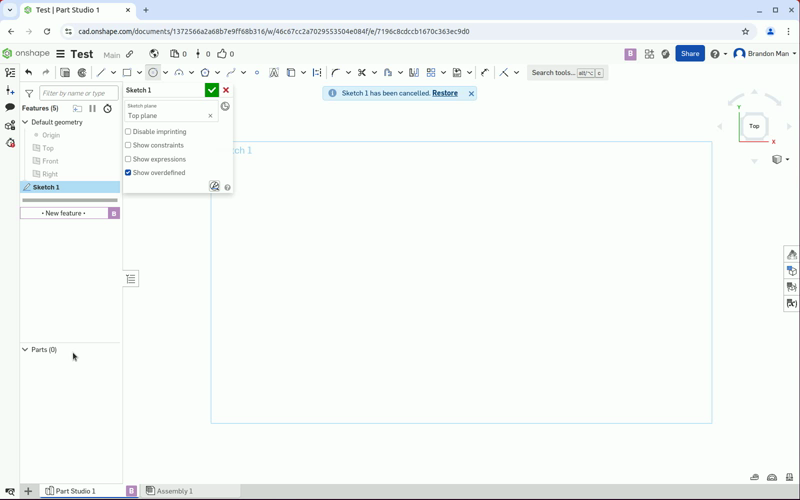
key_down(shift)
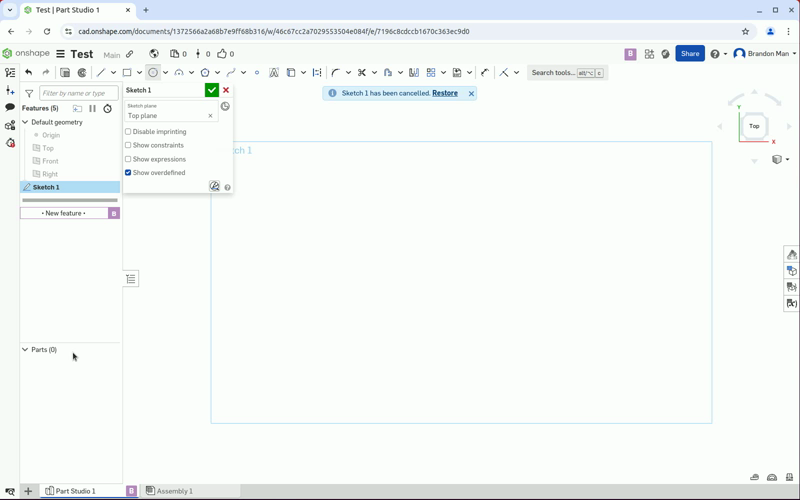
mouse_move(461, 282)
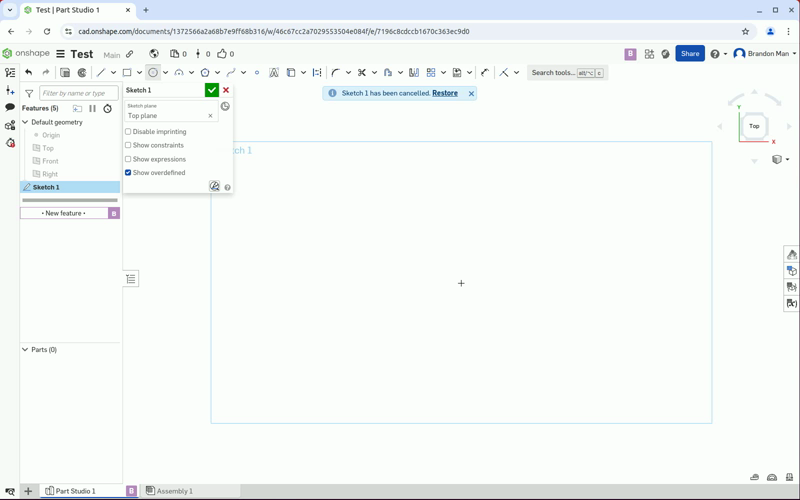
click(461, 282)
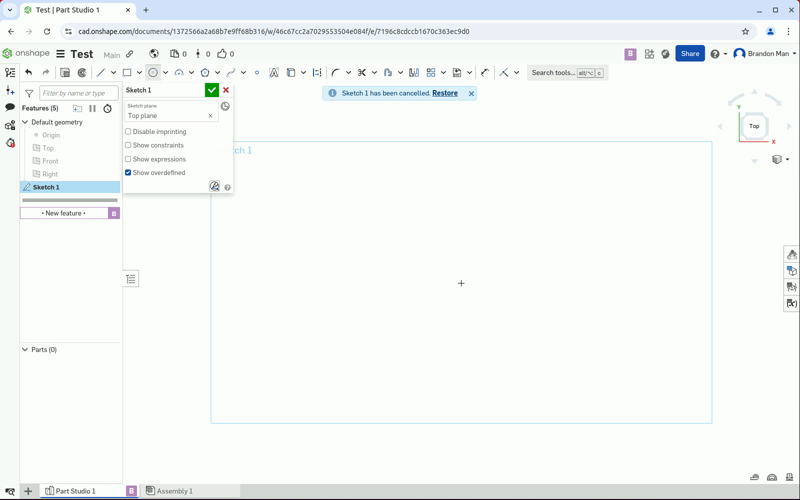
key_up(shift)
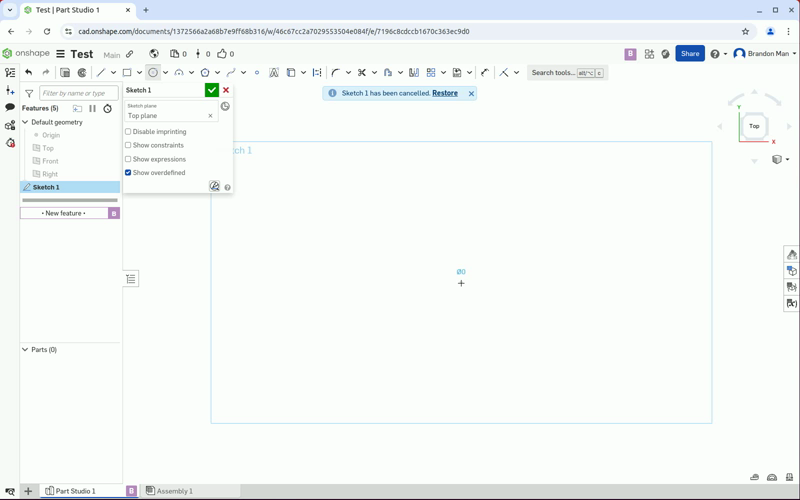
mouse_move(537, 282)
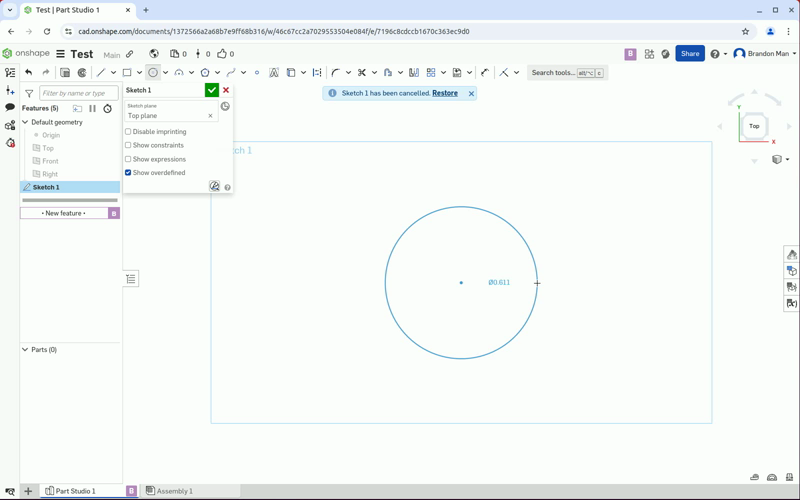
click(537, 282)
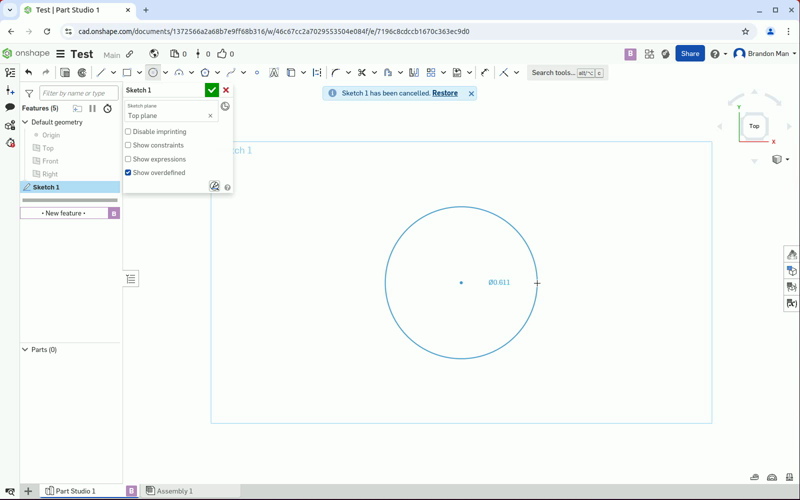
key(esc)
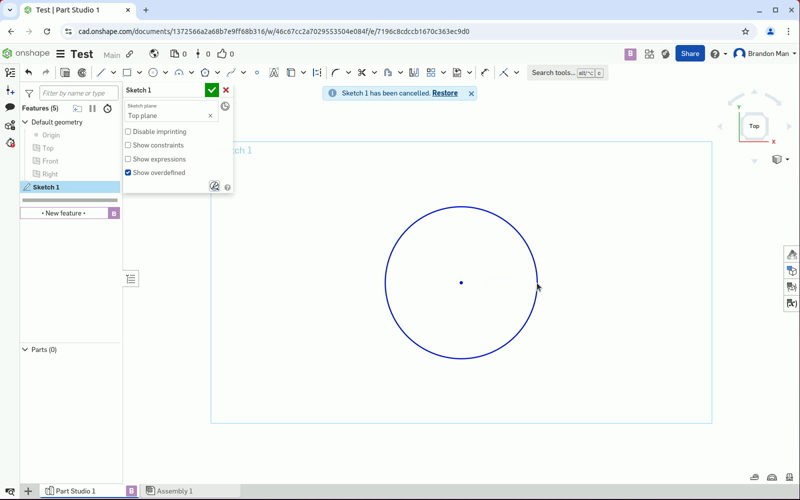
mouse_move(471, 221)
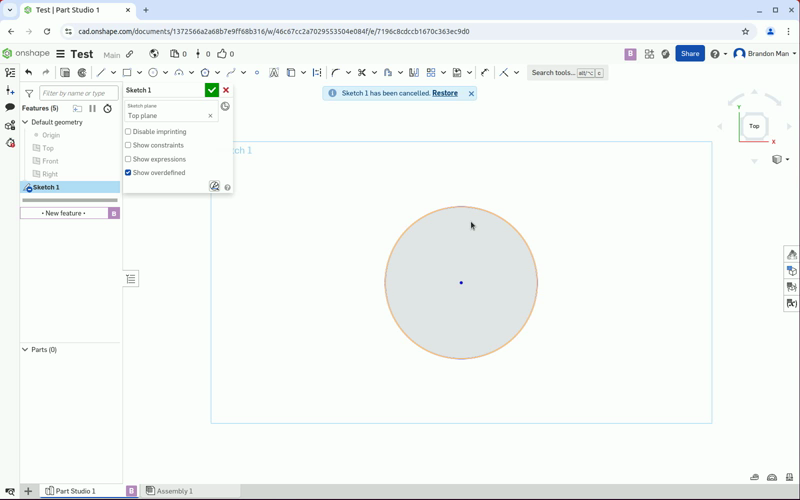
click(471, 221)
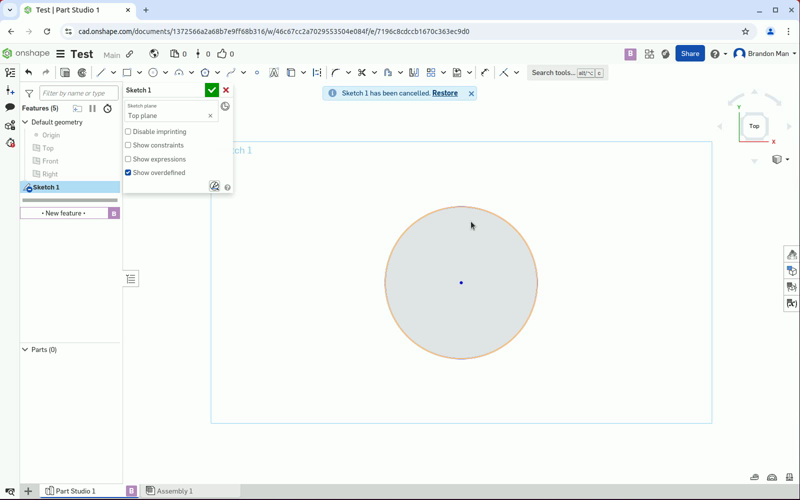
mouse_move(73, 352)
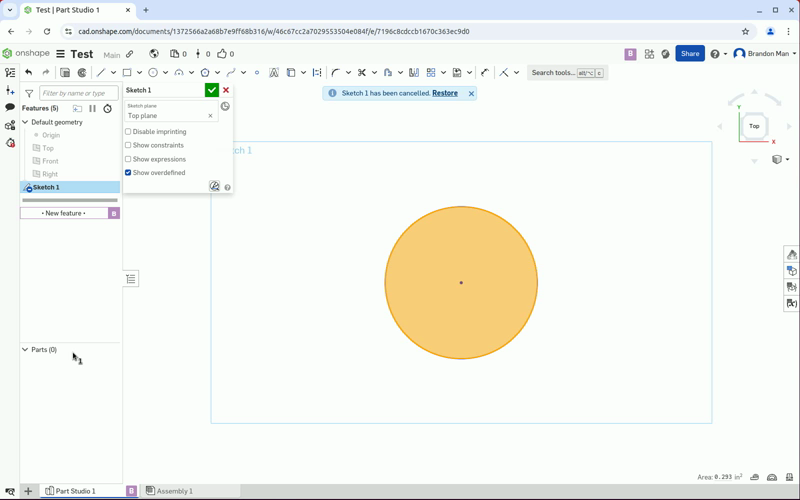
key(shift+y)
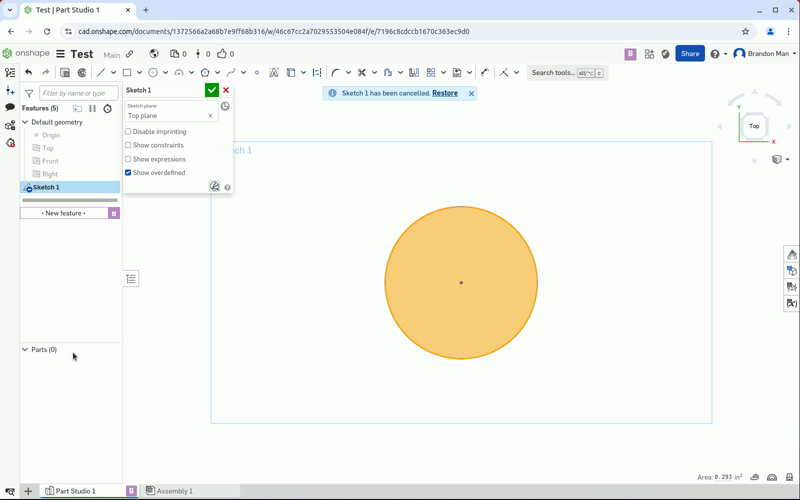
key(shift+e)
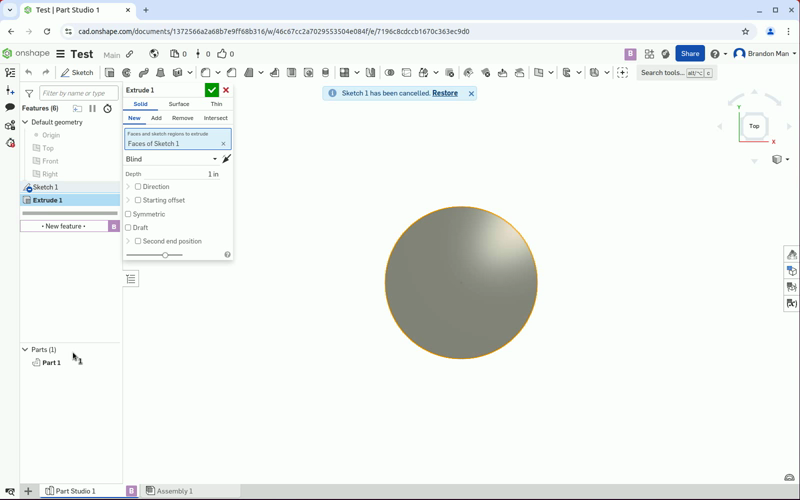
mouse_move(143, 106)
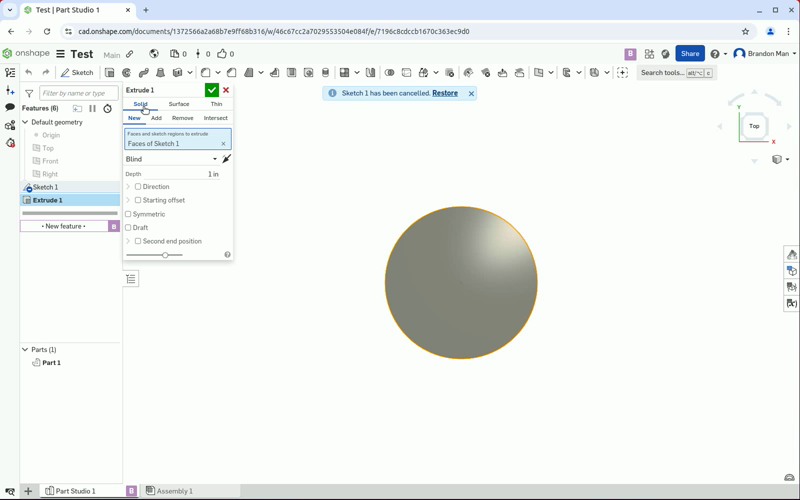
click(143, 106)
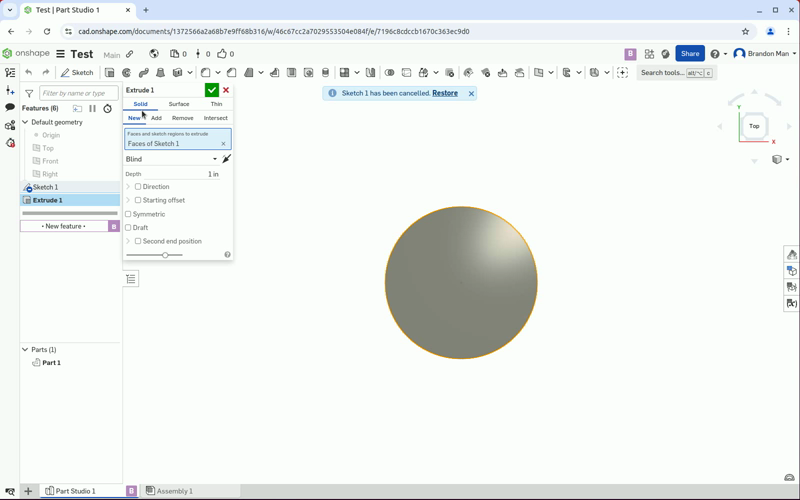
mouse_move(137, 120)
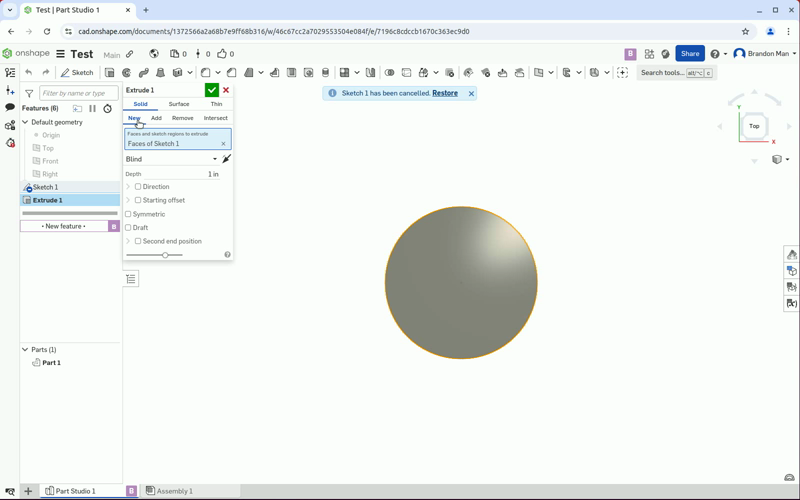
click(137, 120)
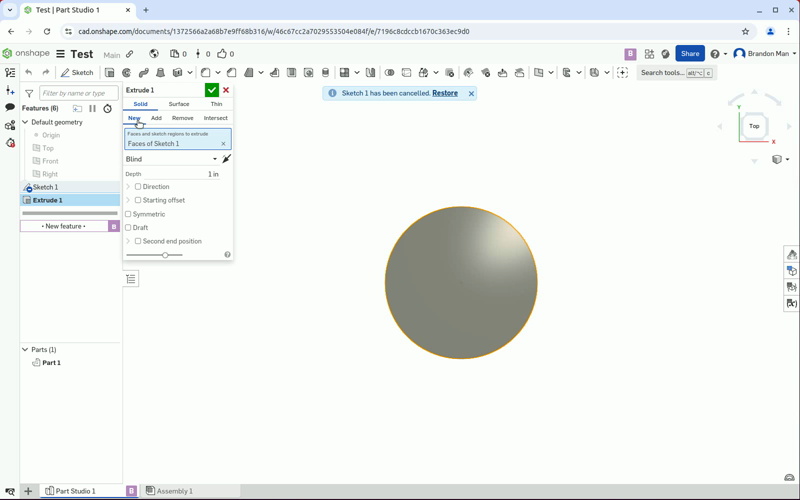
key(tab, 4)
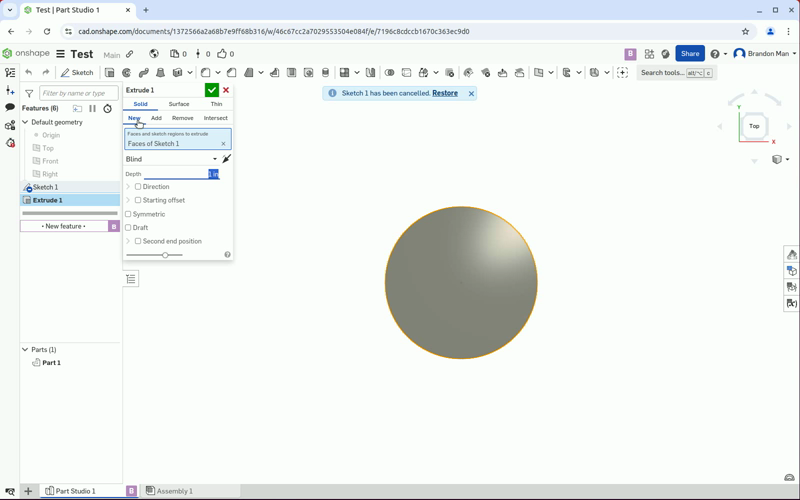
text(0.301)
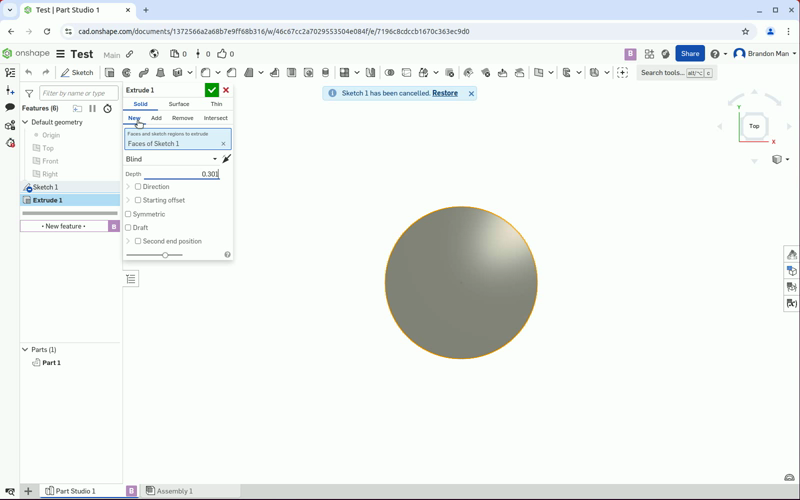
key(enter)
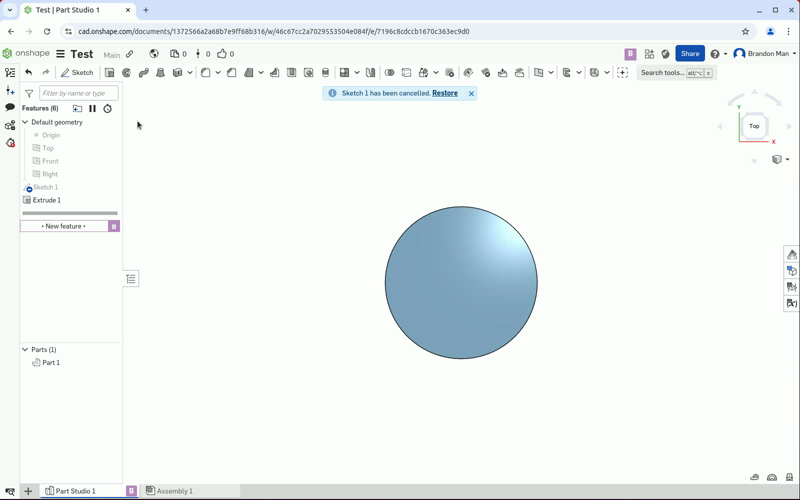
key(shift+h)
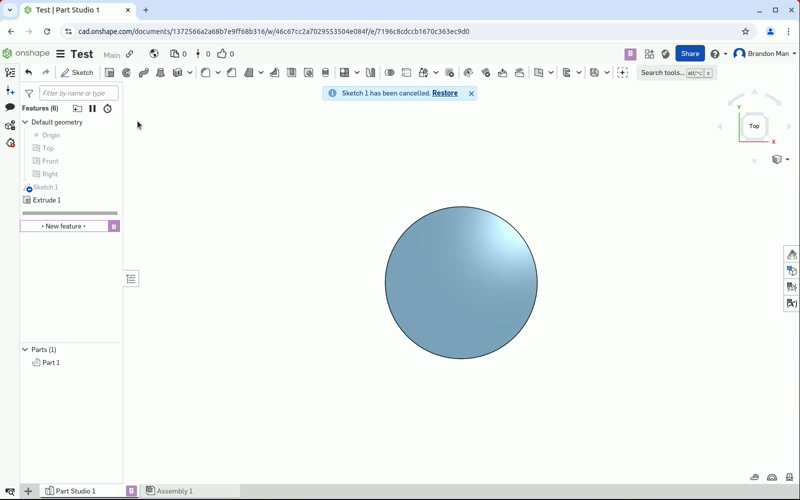
key(shift+h)
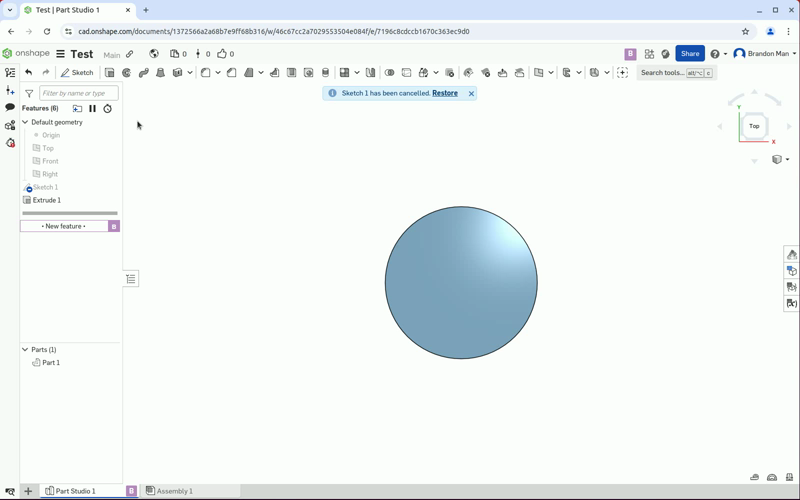
mouse_move(73, 189)
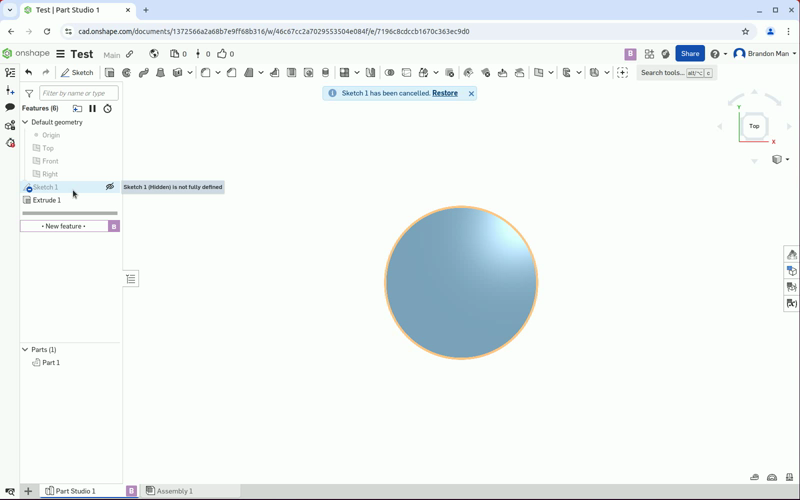
click(73, 189)
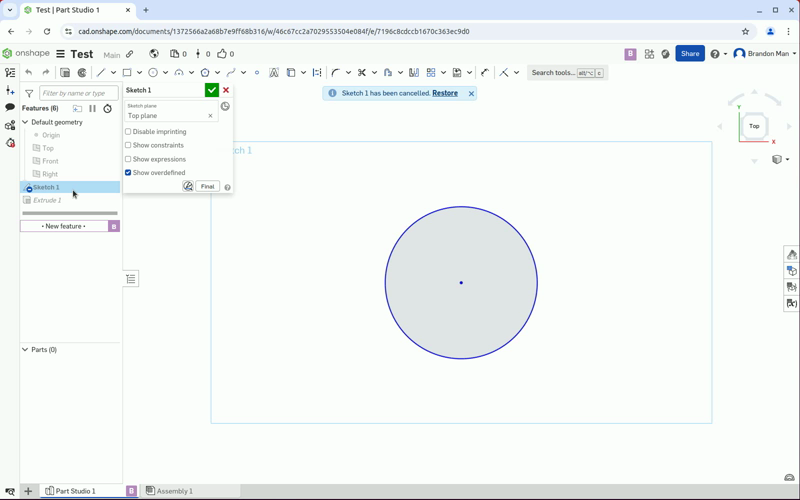
mouse_move(229, 92)
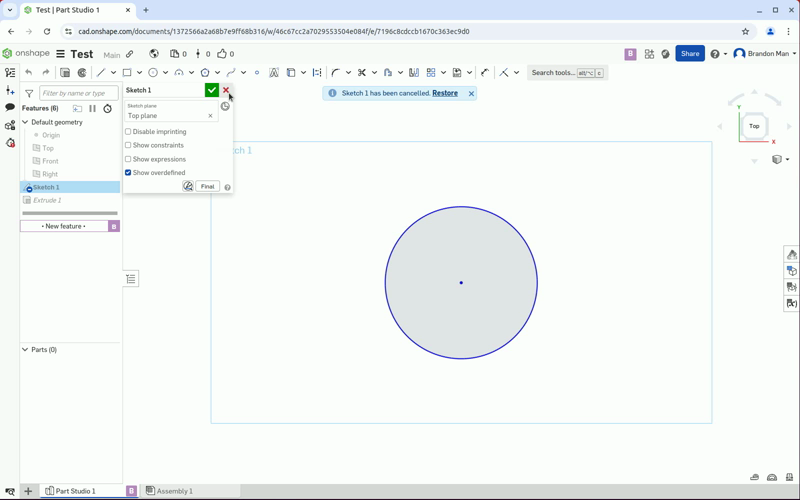
click(229, 92)
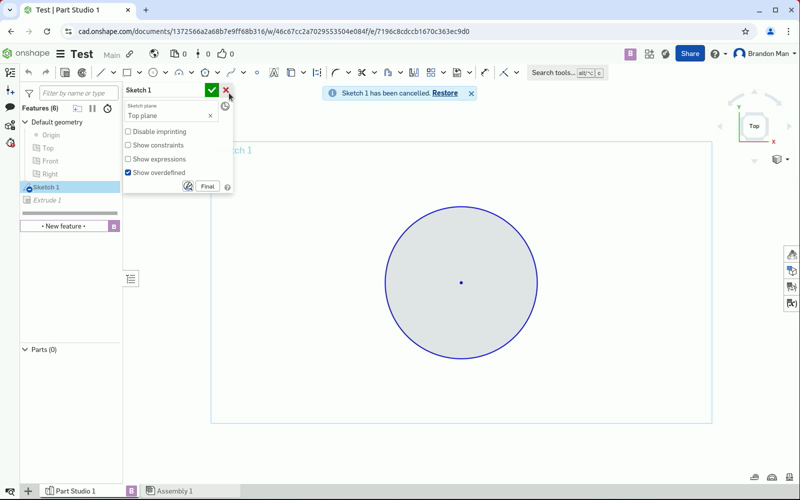
key(shift+s)
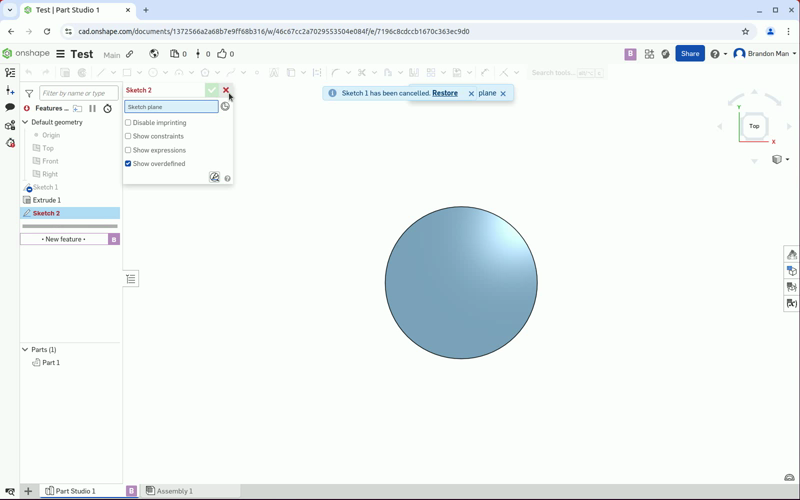
mouse_move(73, 150)
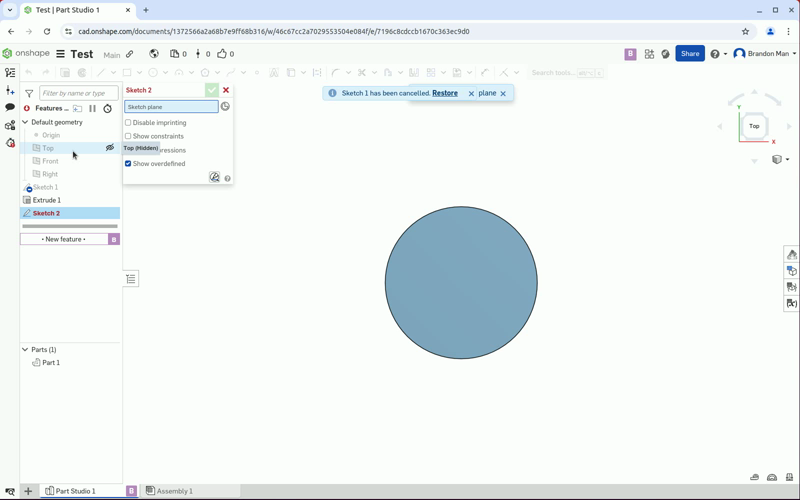
click(73, 150)
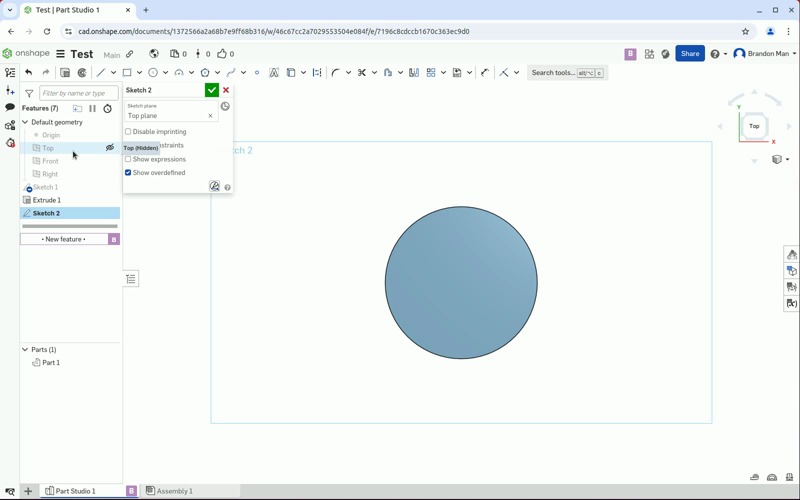
mouse_move(73, 352)
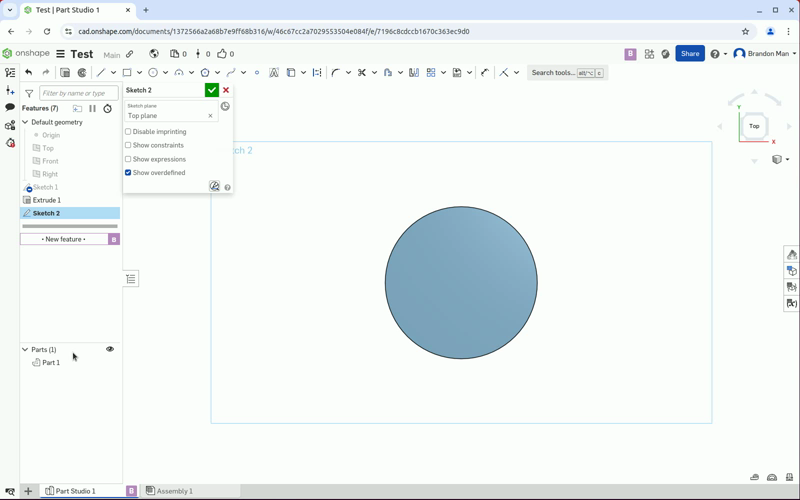
key(y)
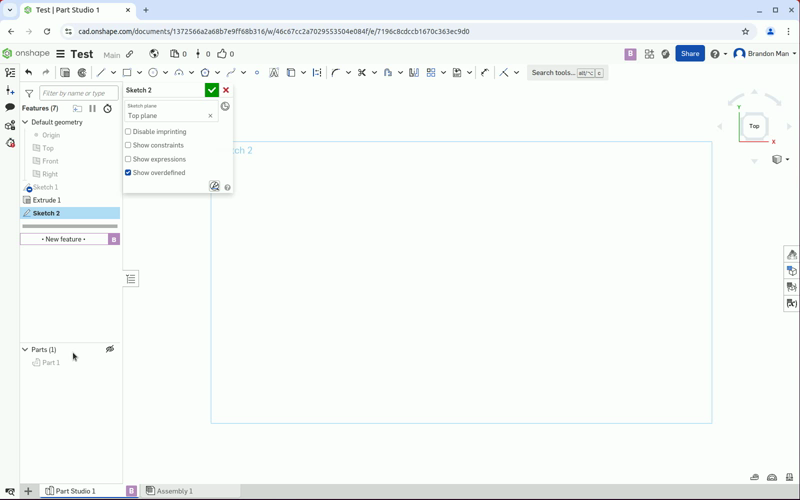
key(c)
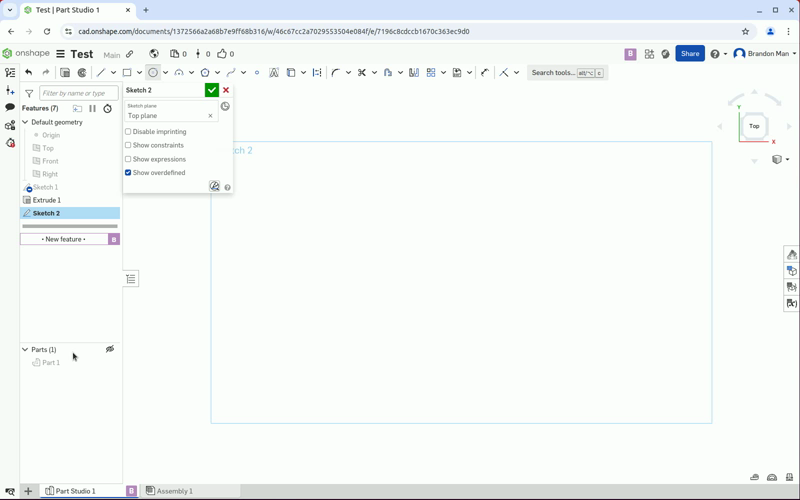
key_down(shift)
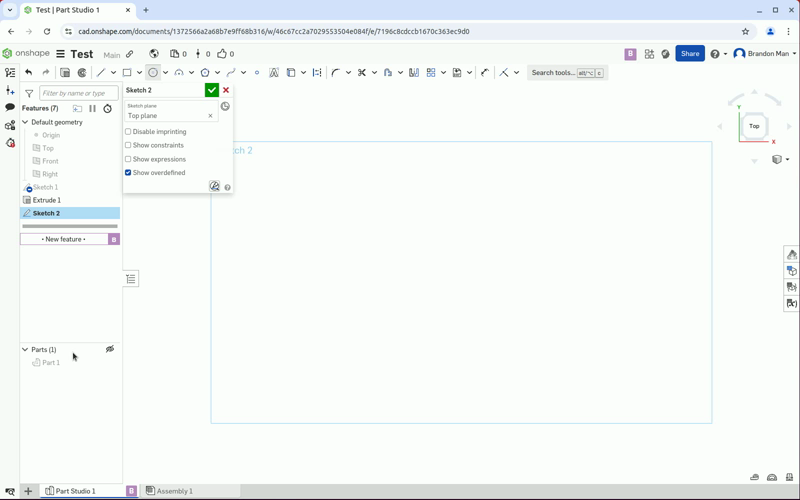
mouse_move(461, 282)
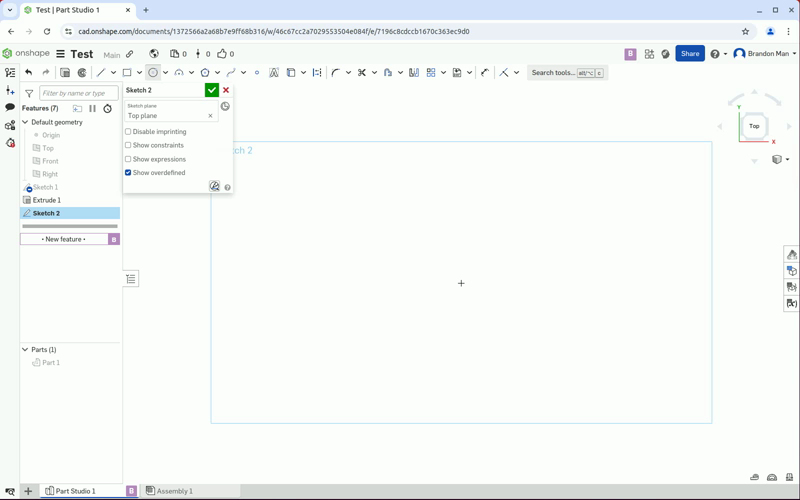
click(461, 282)
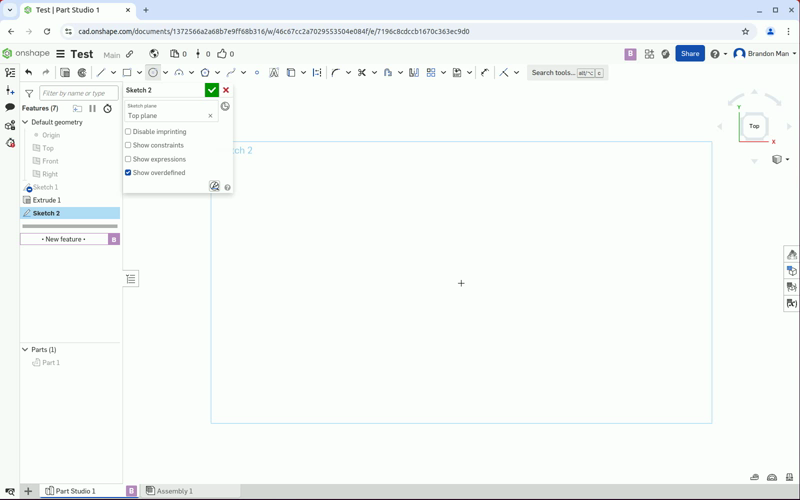
key_up(shift)
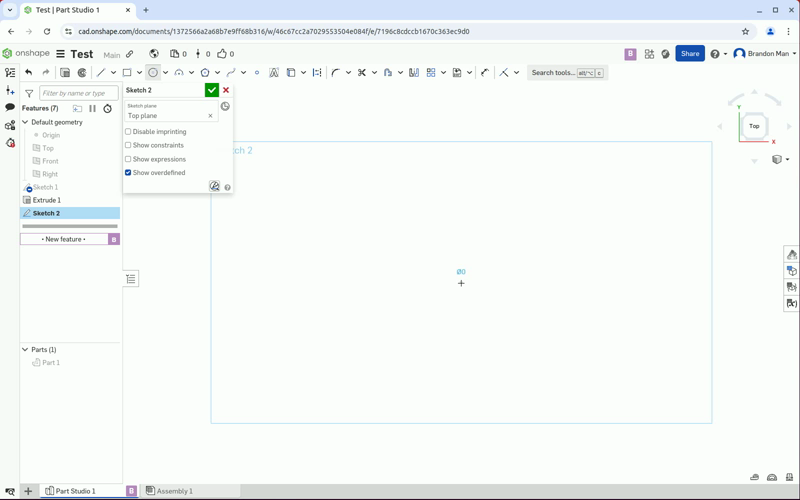
mouse_move(499, 282)
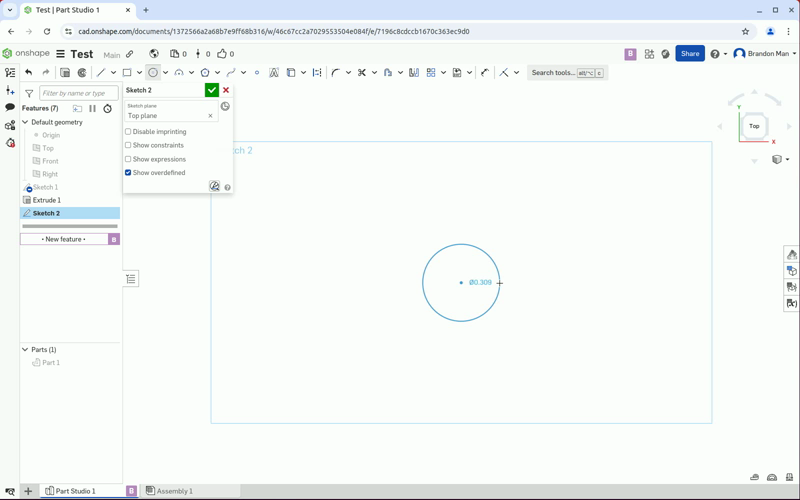
click(499, 282)
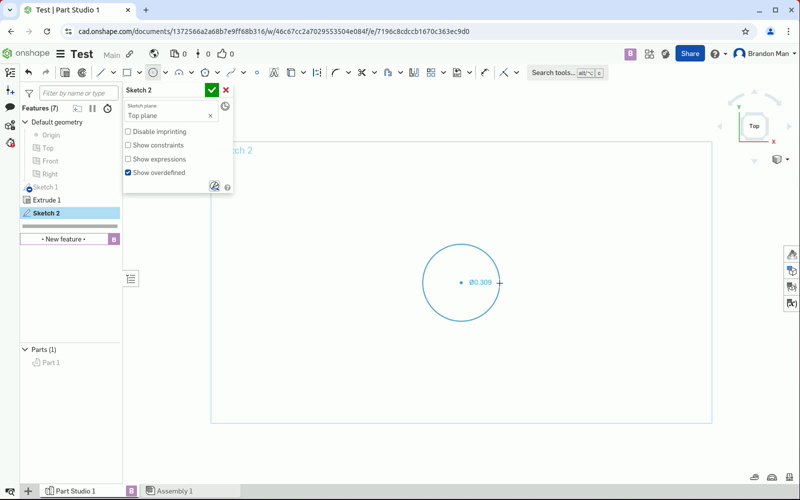
key(esc)
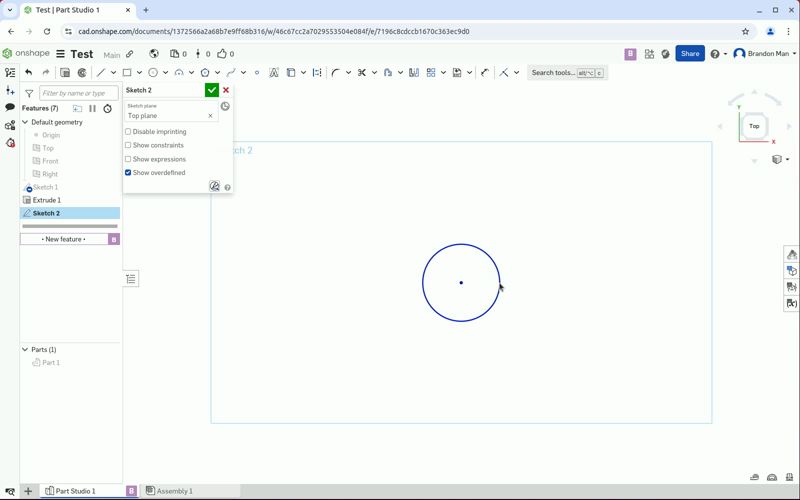
mouse_move(465, 264)
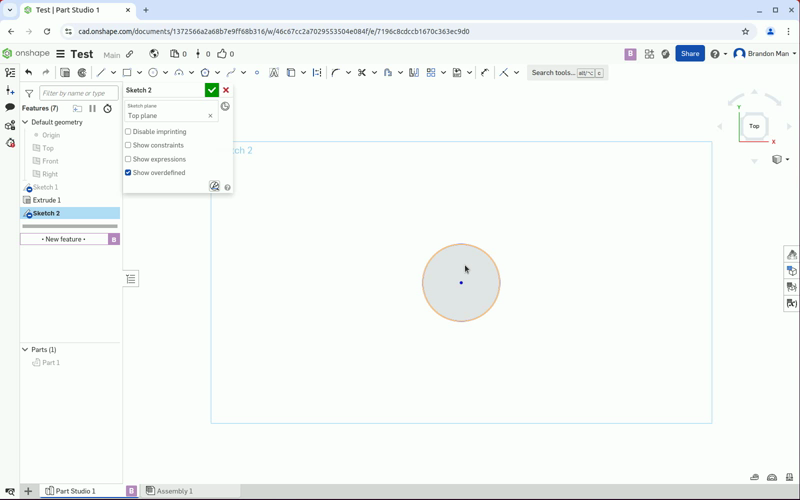
click(465, 264)
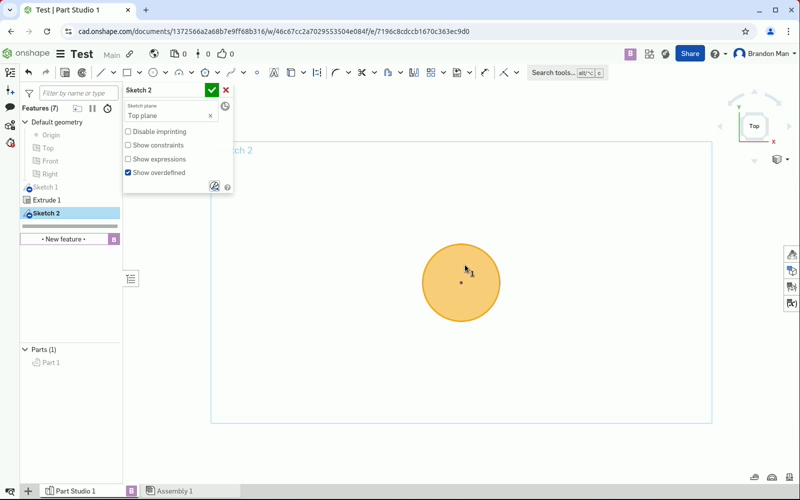
mouse_move(73, 352)
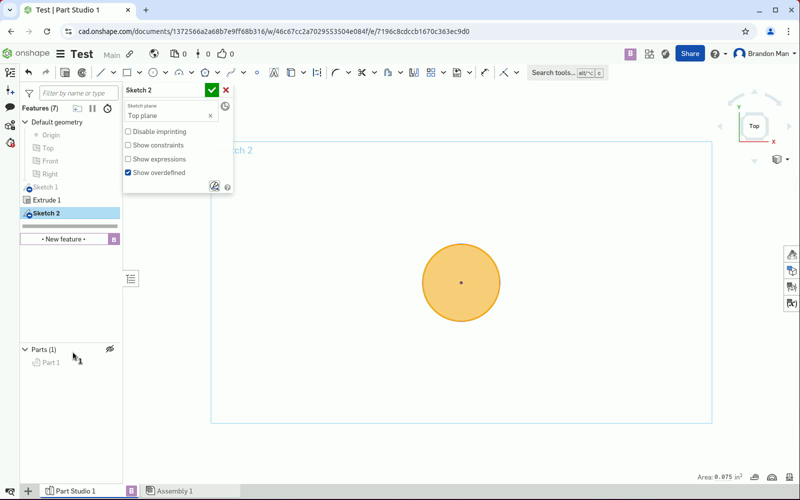
key(shift+y)
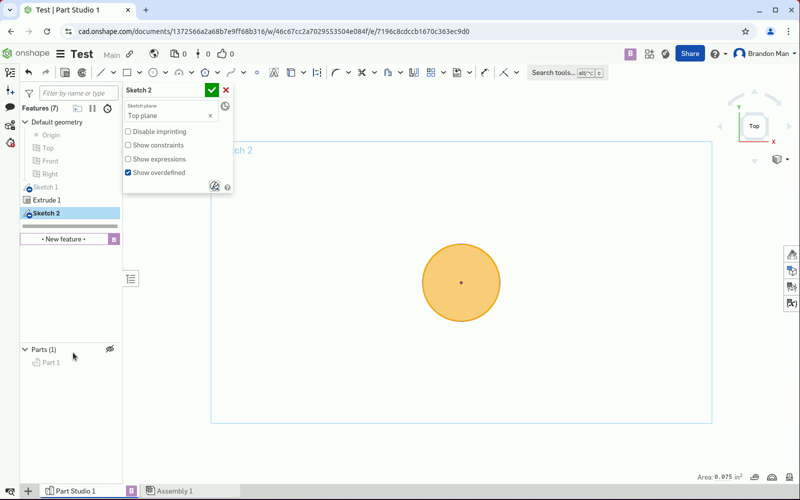
key(shift+e)
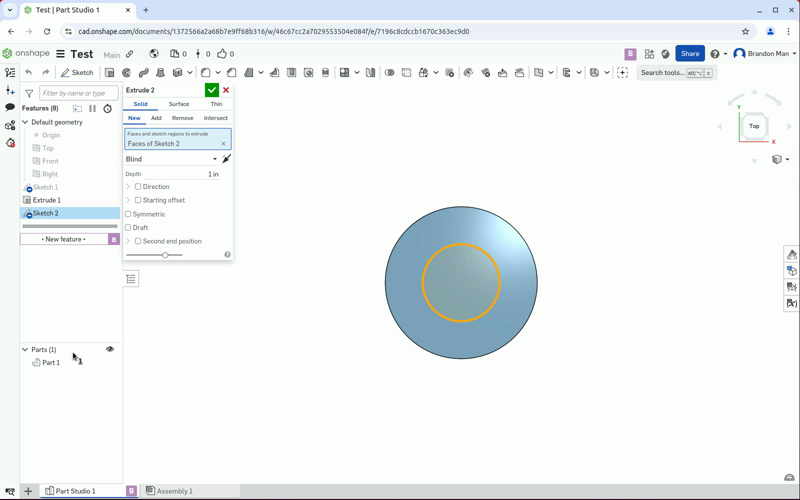
mouse_move(143, 106)
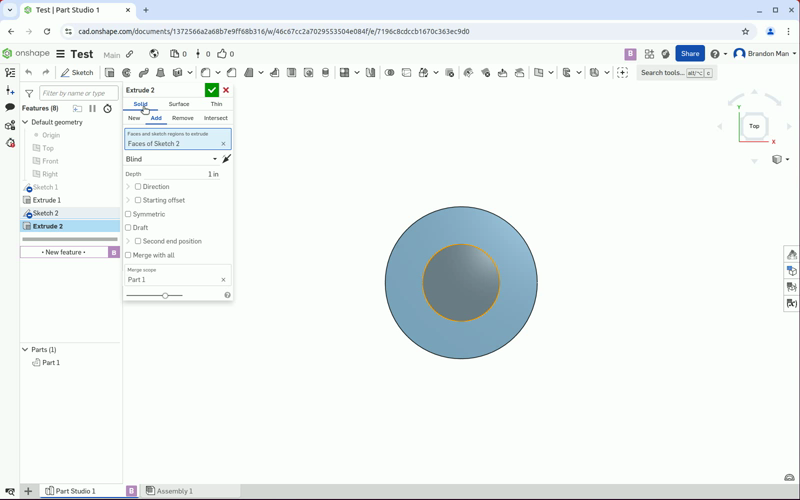
click(143, 106)
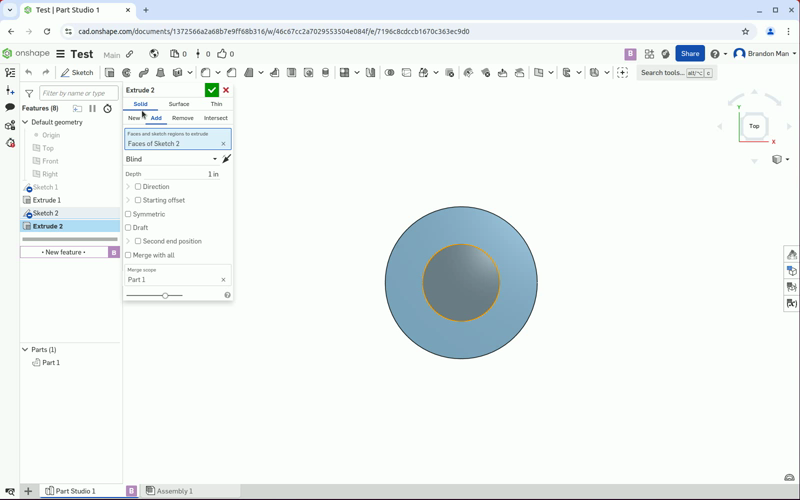
mouse_move(137, 120)
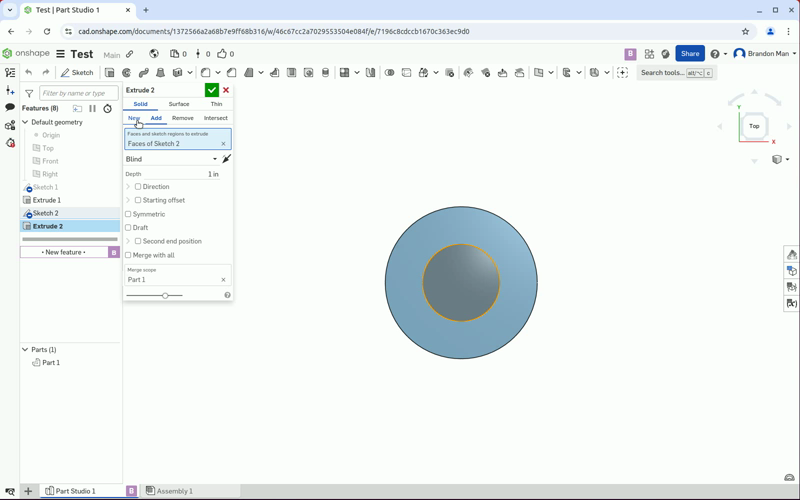
click(137, 120)
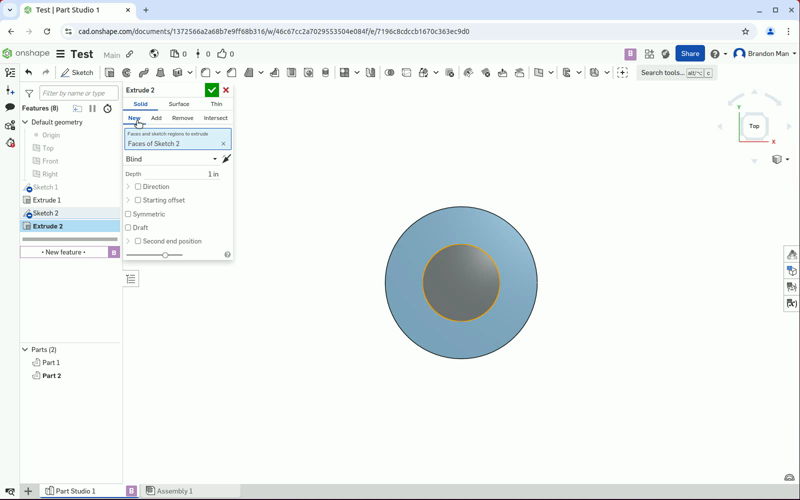
key(tab, 4)
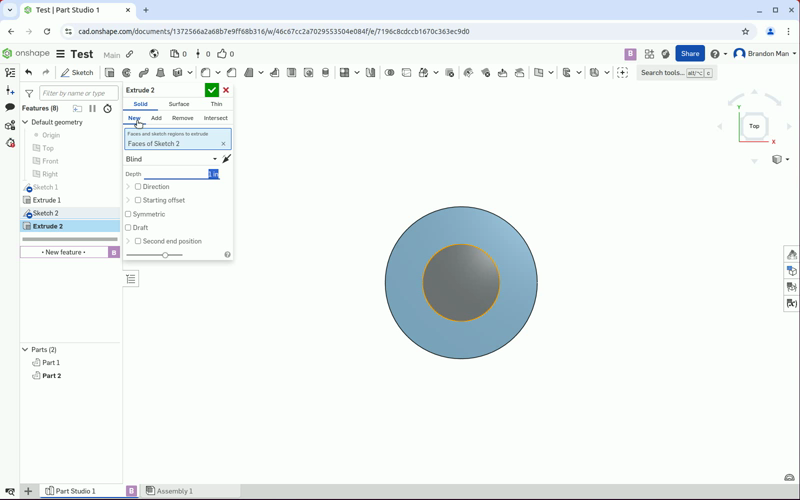
text(0.452)
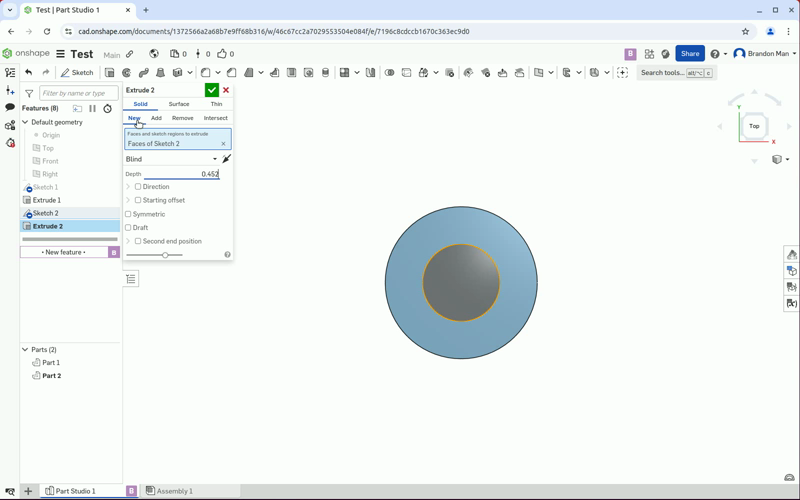
key(enter)
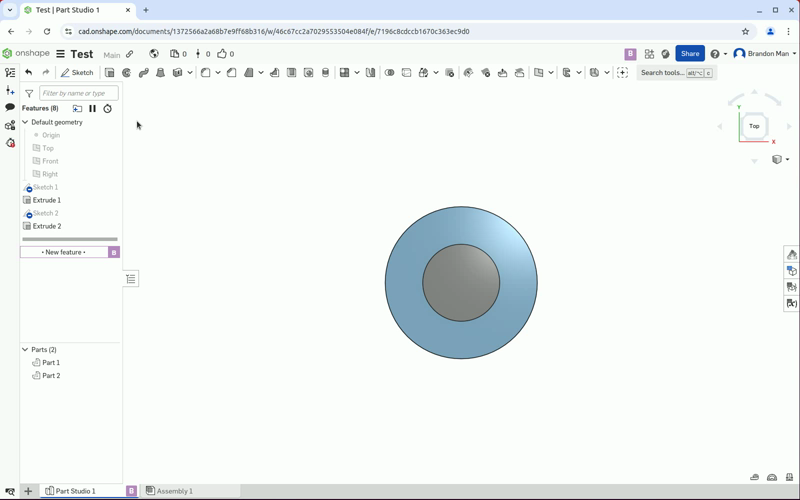
key(shift+h)
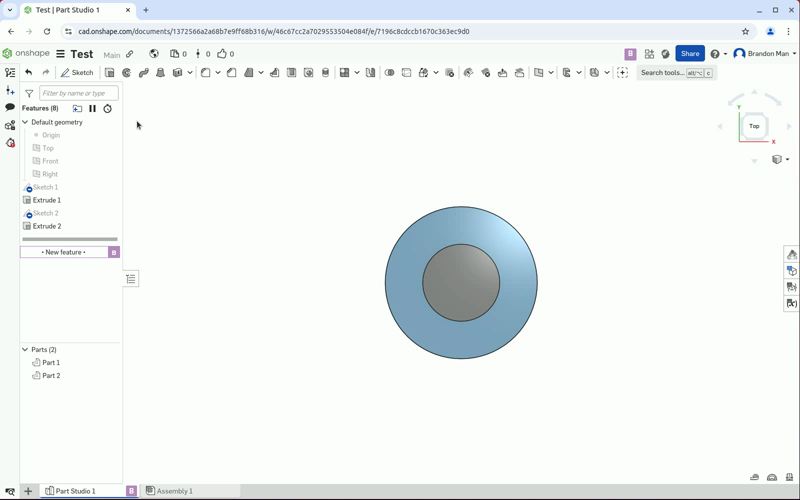
key(shift+h)
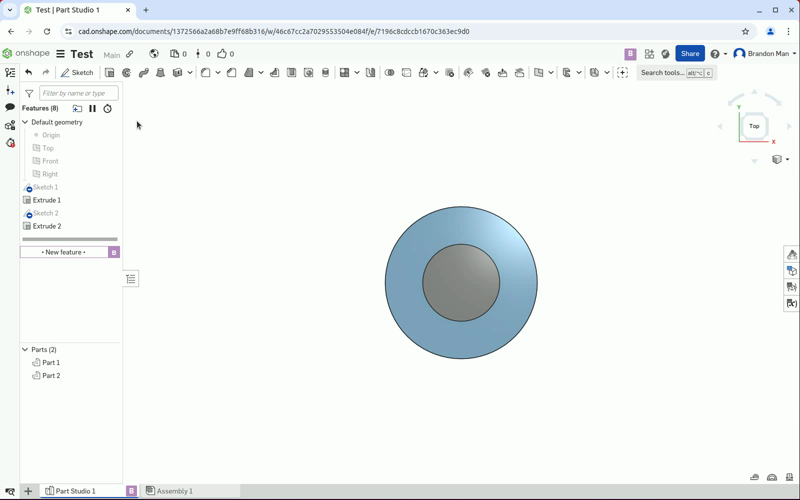
mouse_move(73, 189)
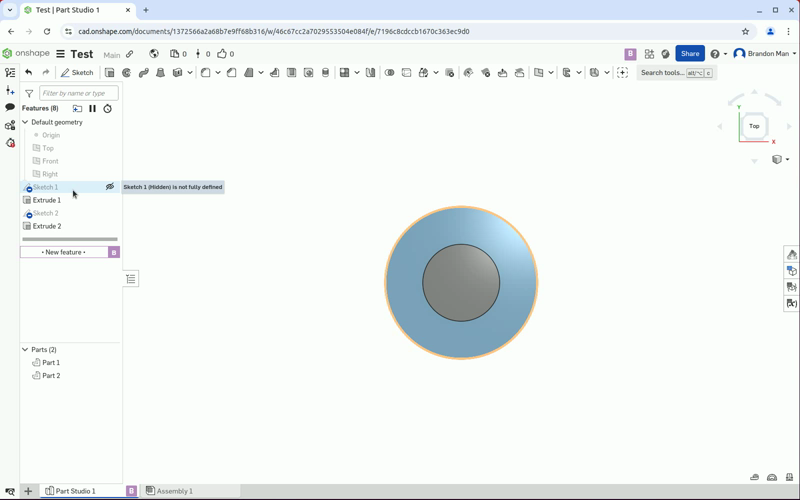
click(73, 189)
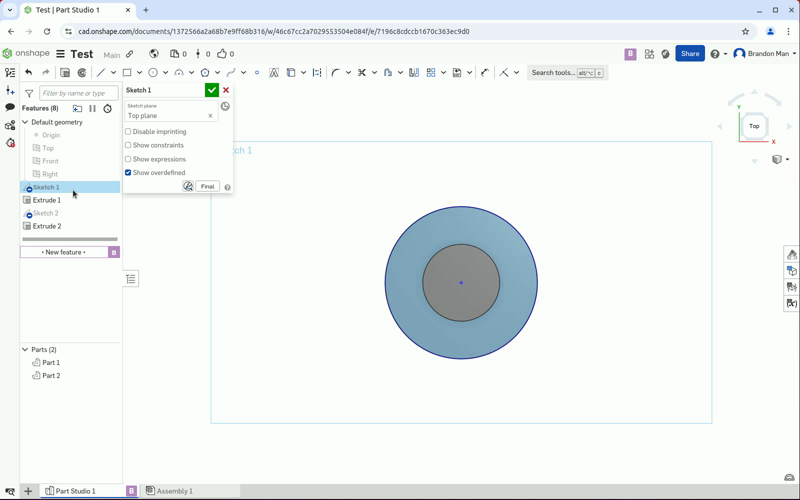
mouse_move(229, 92)
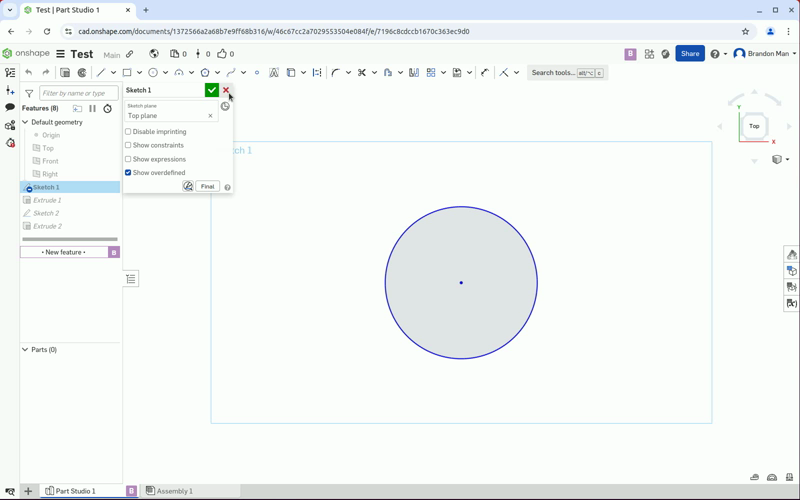
click(229, 92)
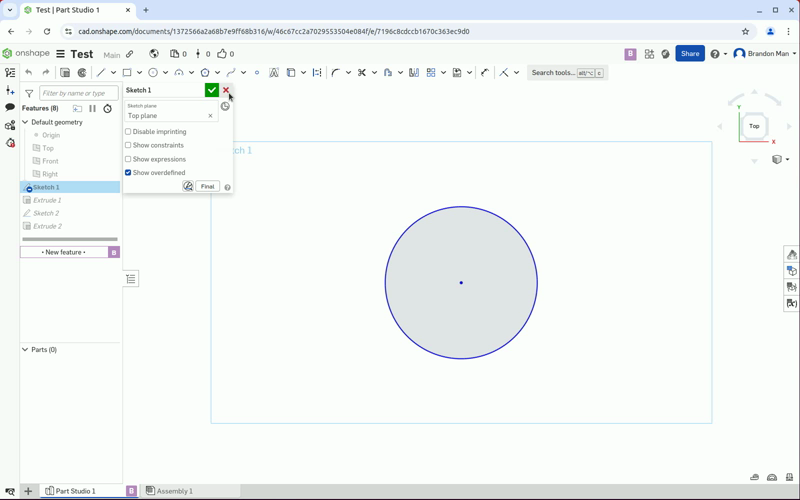
key(shift+s)
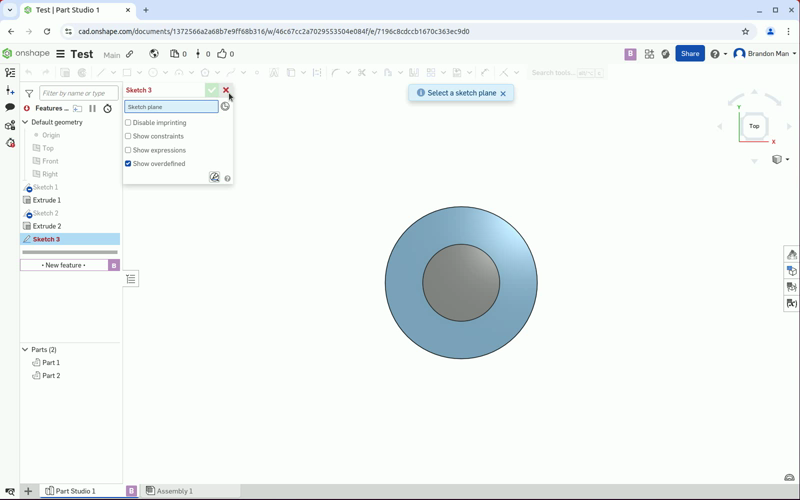
mouse_move(73, 150)
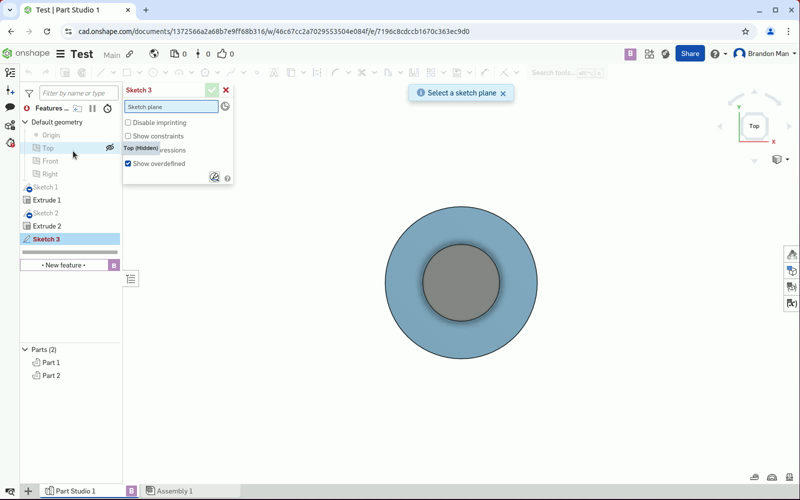
click(73, 150)
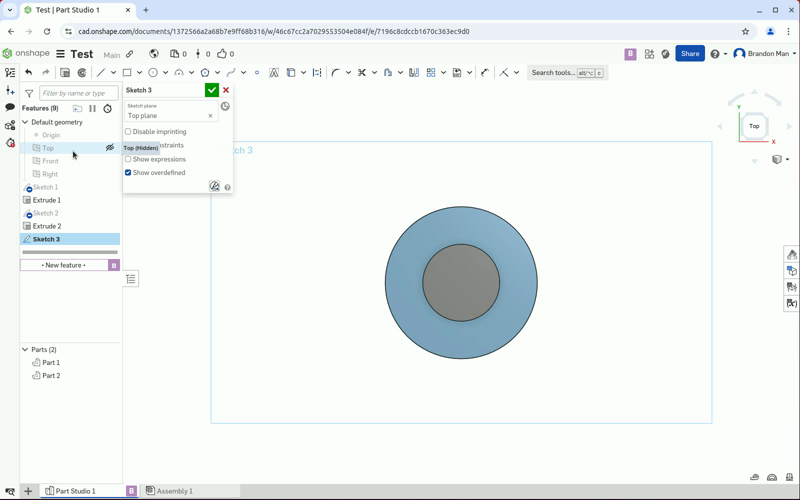
mouse_move(73, 352)
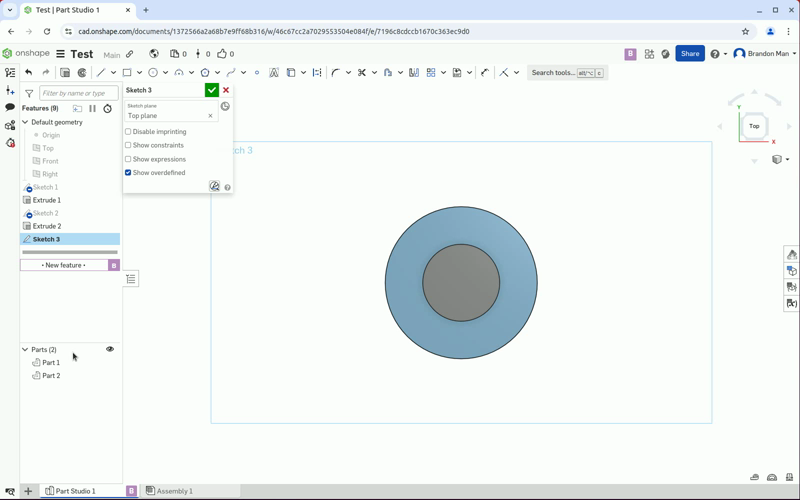
key(y)
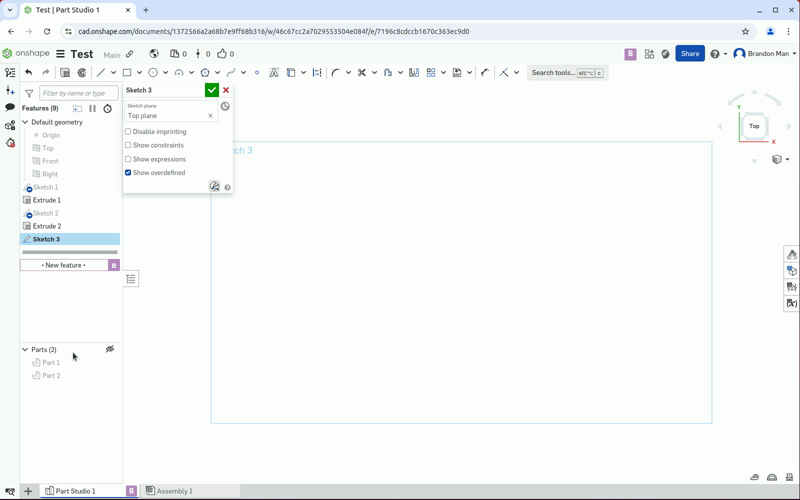
key(c)
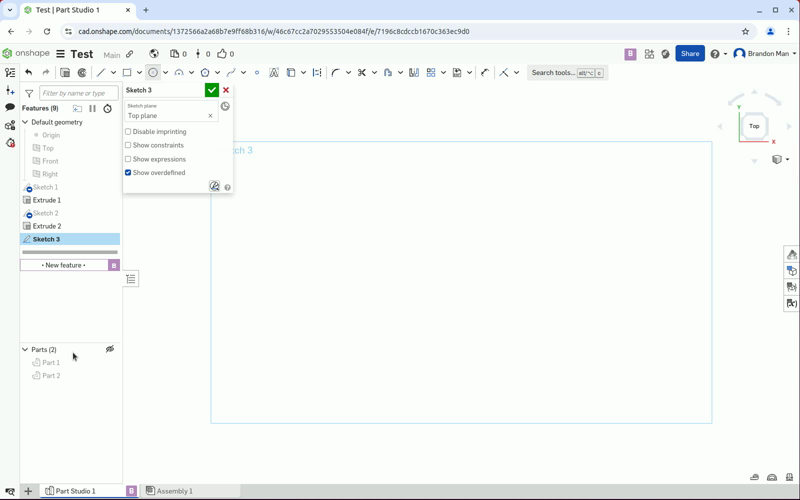
key_down(shift)
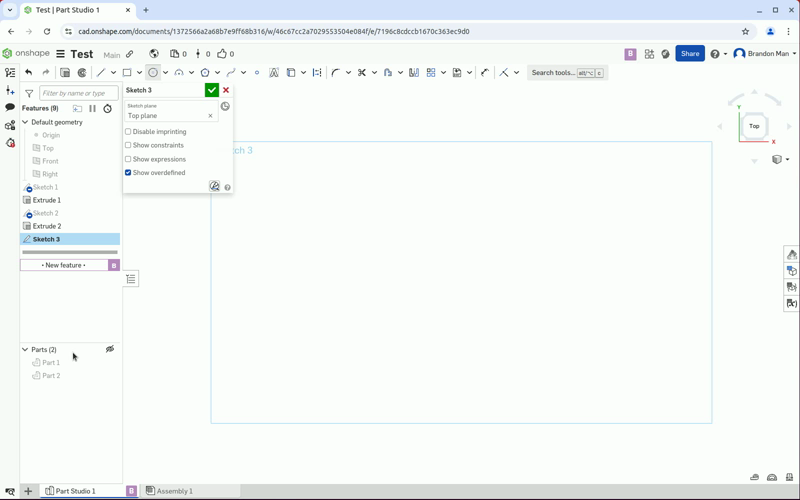
mouse_move(461, 282)
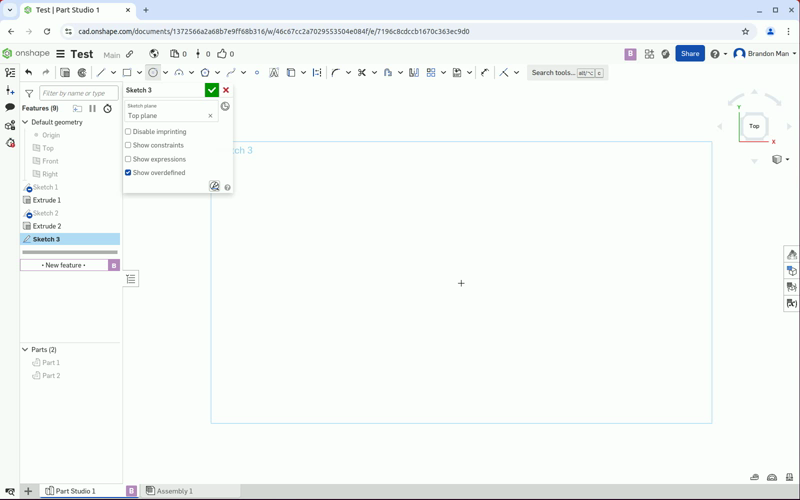
click(461, 282)
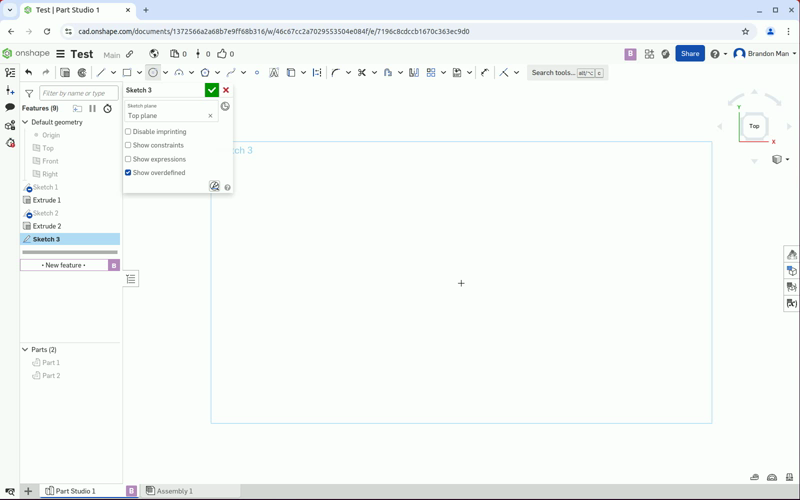
key_up(shift)
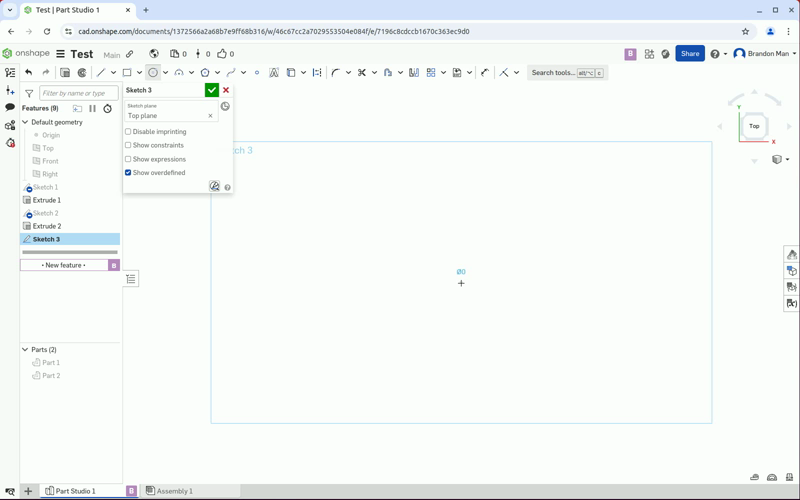
mouse_move(499, 282)
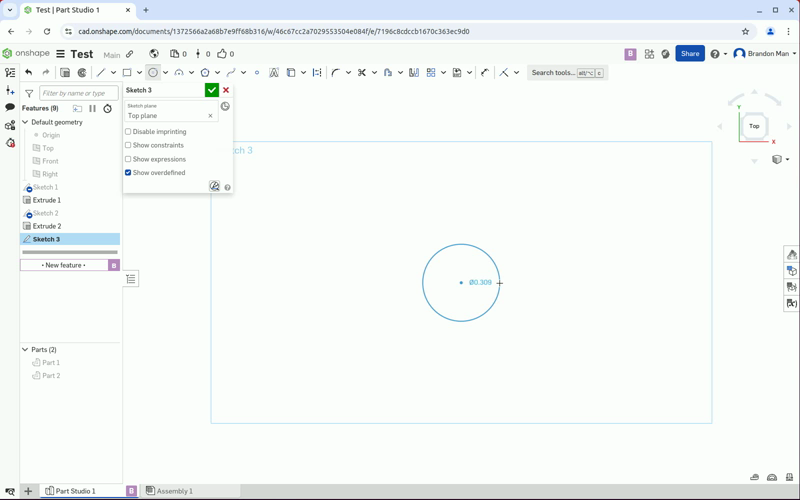
click(499, 282)
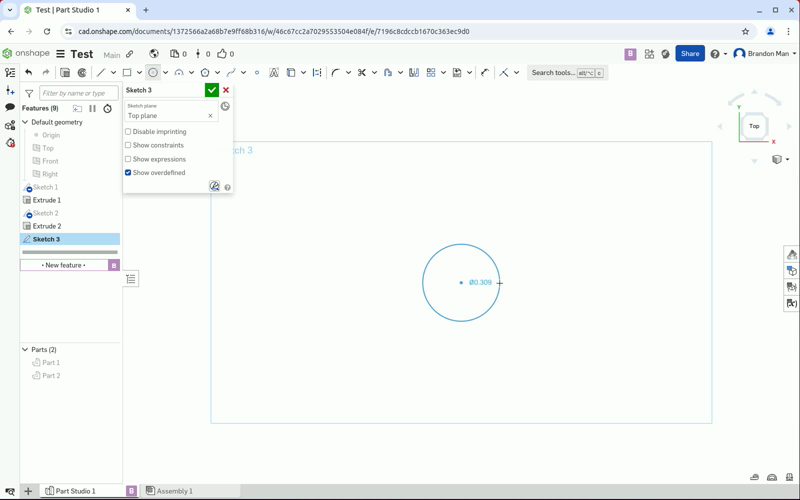
key(esc)
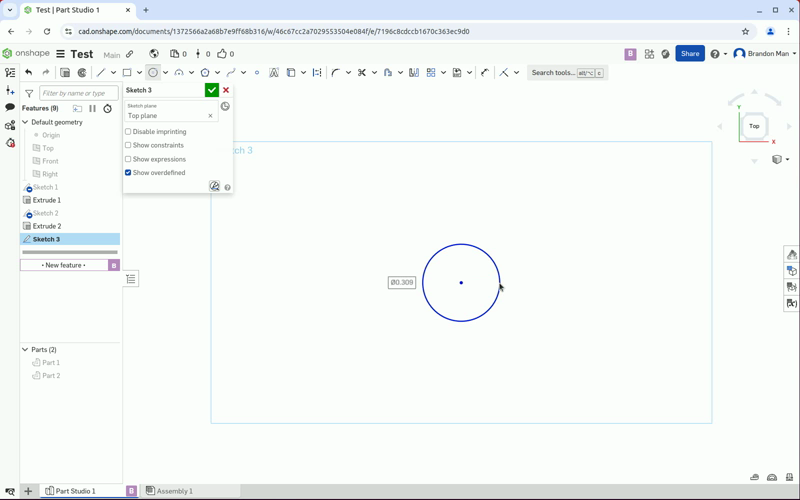
mouse_move(445, 290)
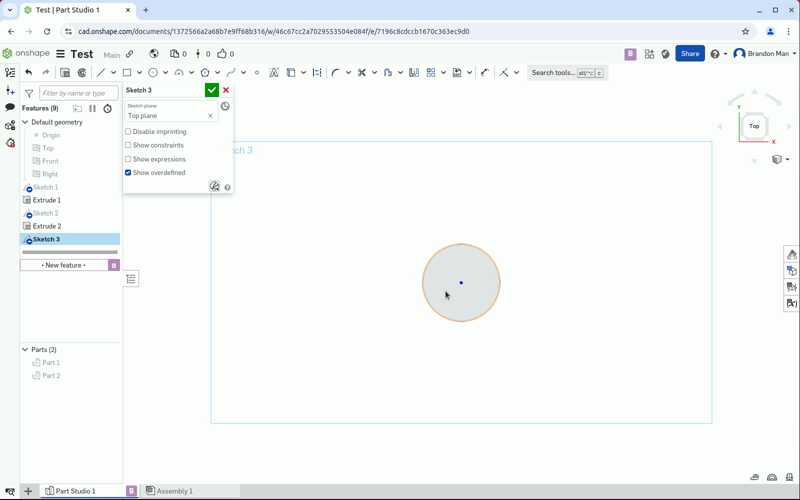
click(445, 290)
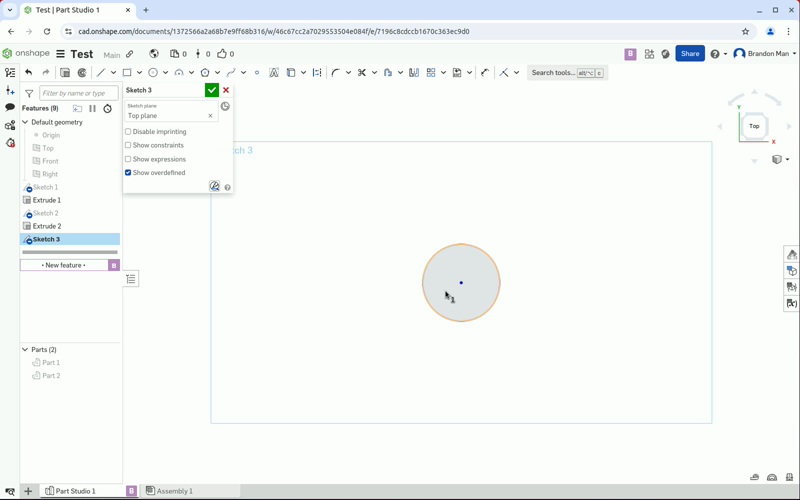
mouse_move(73, 352)
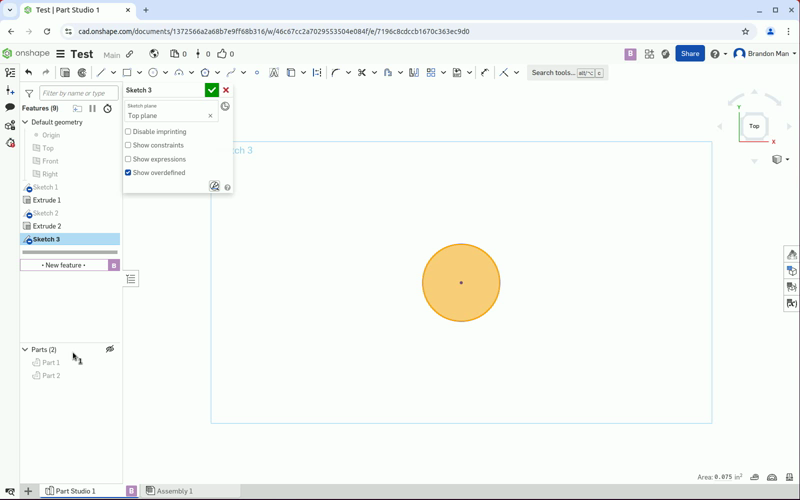
key(shift+y)
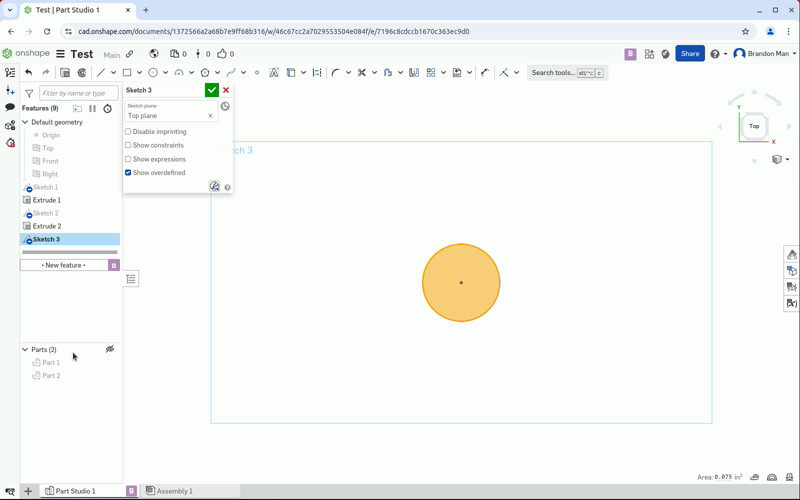
key(shift+e)
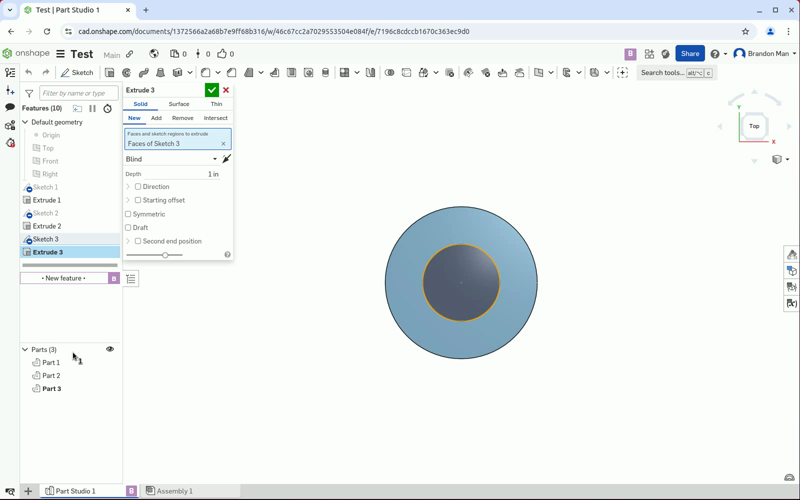
mouse_move(143, 106)
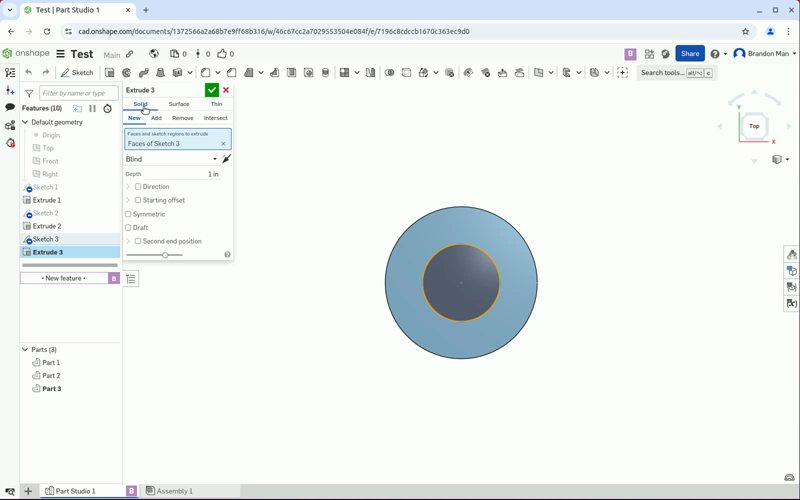
click(143, 106)
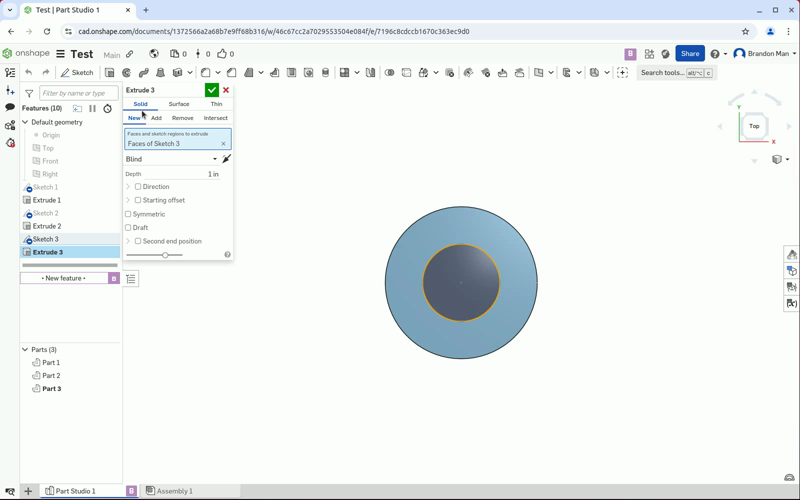
mouse_move(137, 120)
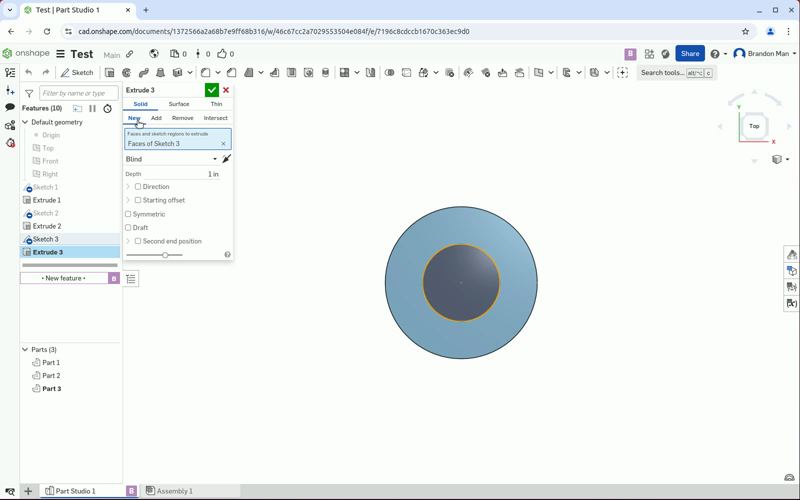
click(137, 120)
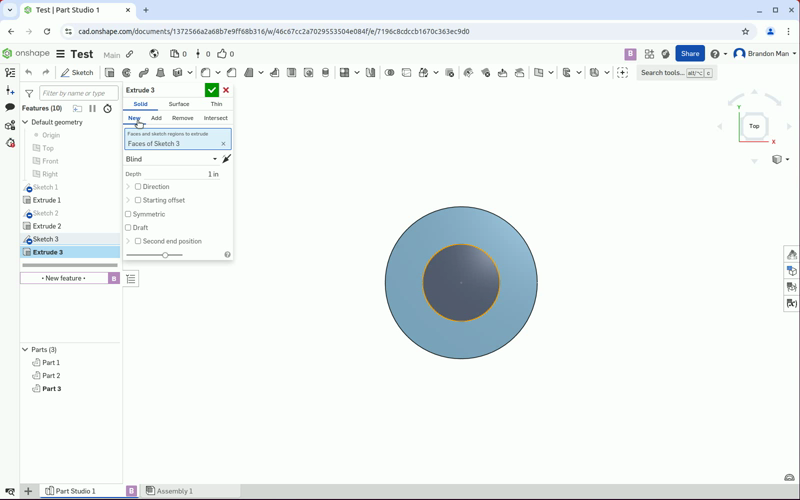
key(tab, 4)
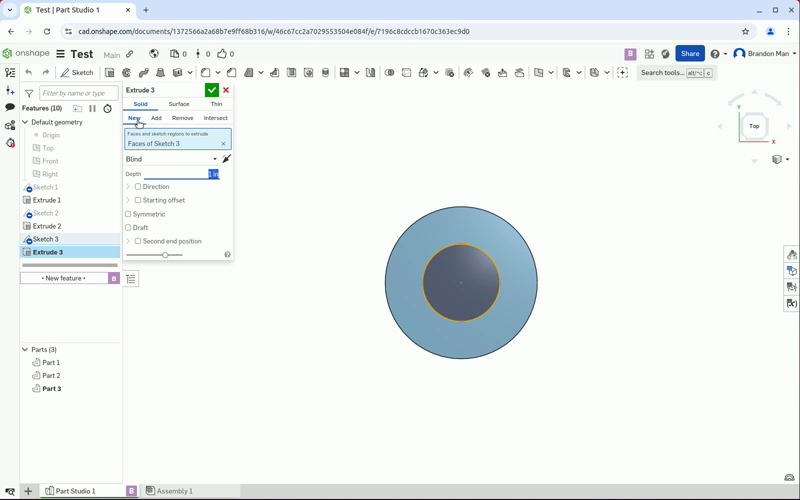
text(-0.301)
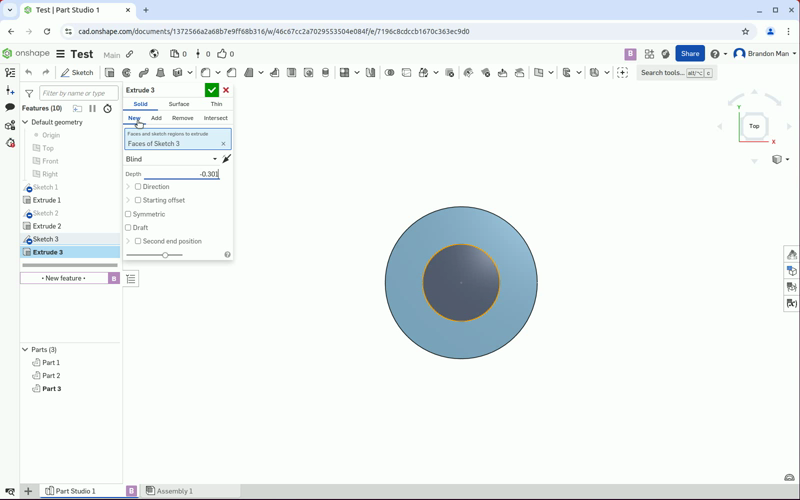
key(enter)
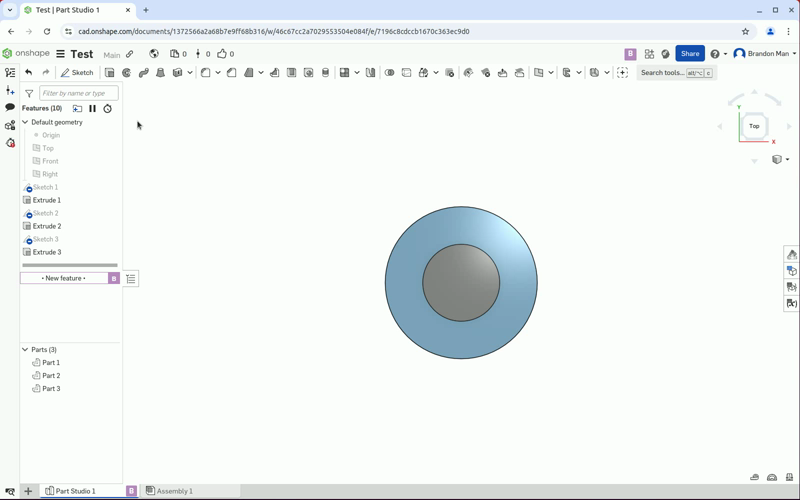
key(shift+h)
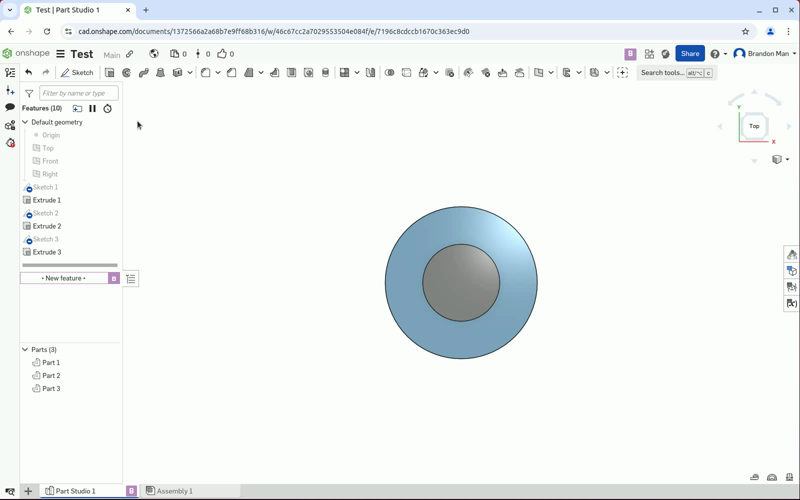
key(shift+h)
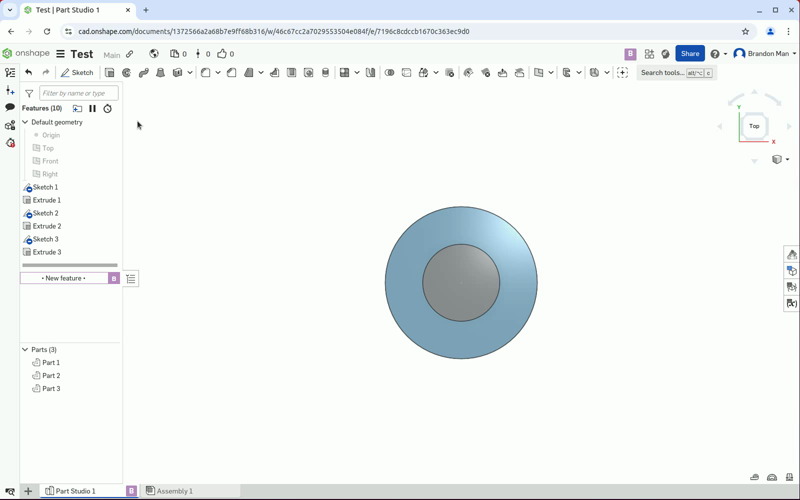
key(shift+7)
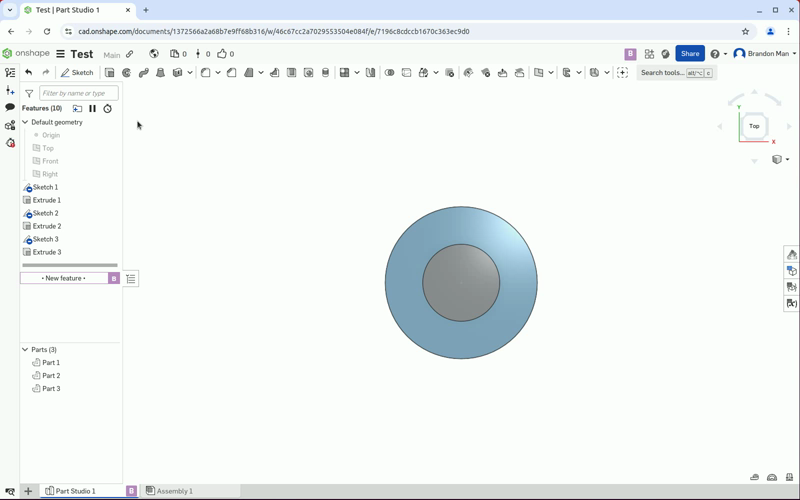
key(up, 3)
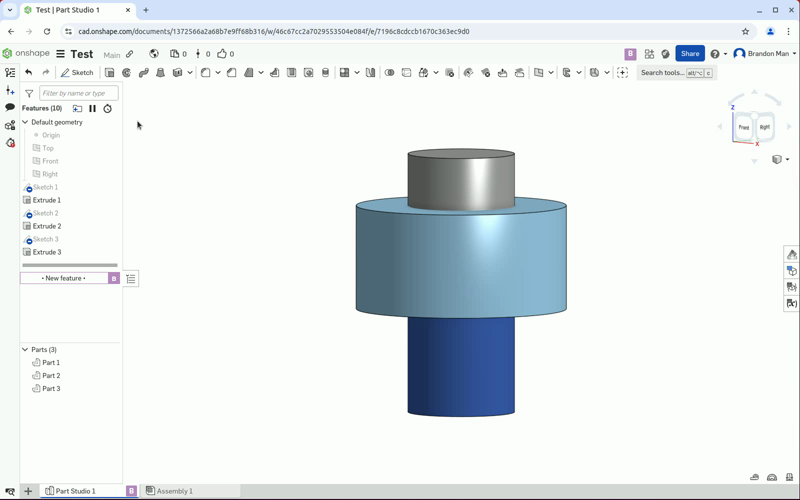
key(left, 3)
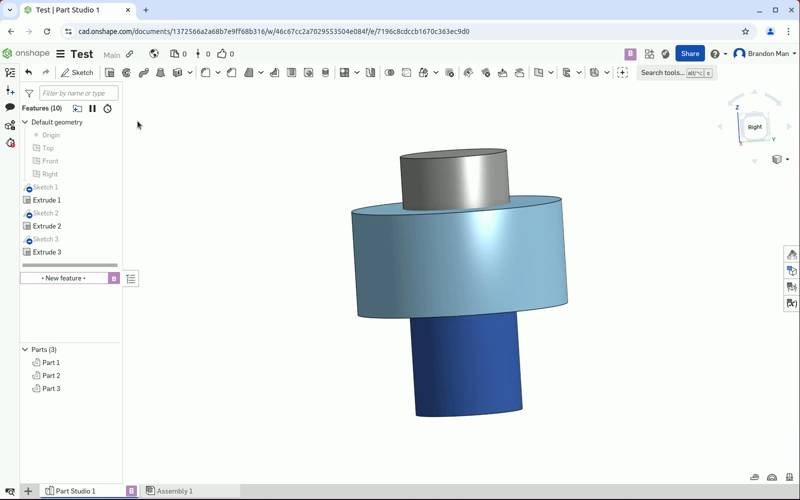
key(right, 3)
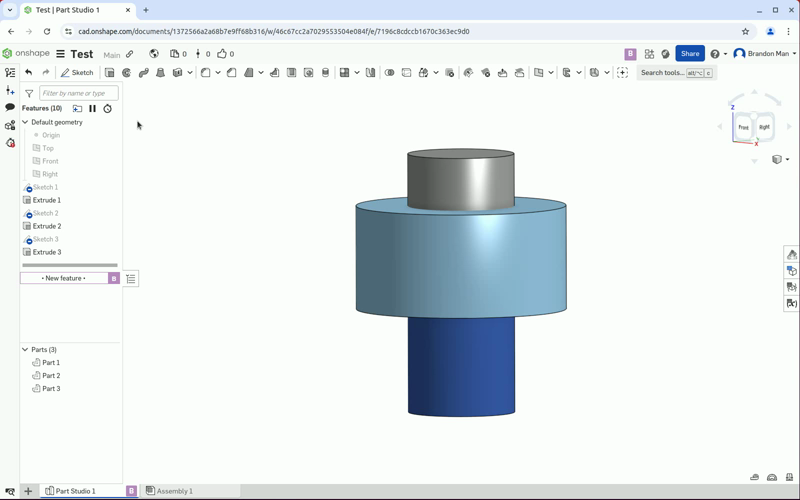
key(down, 3)
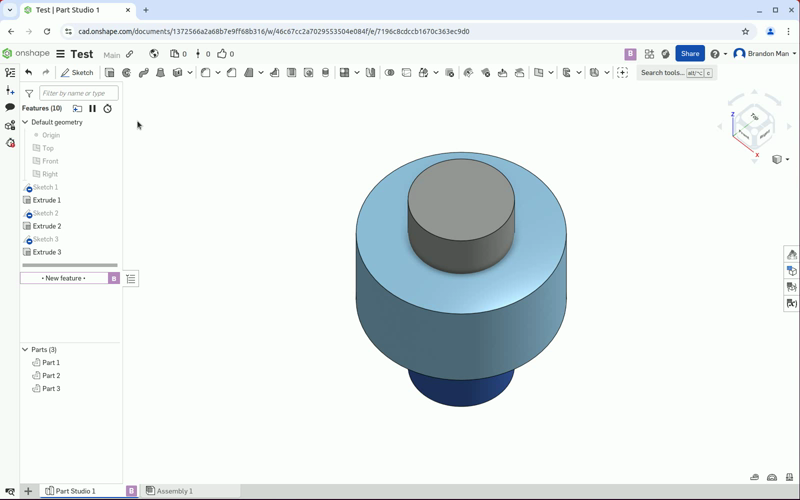
mouse_move(73, 189)
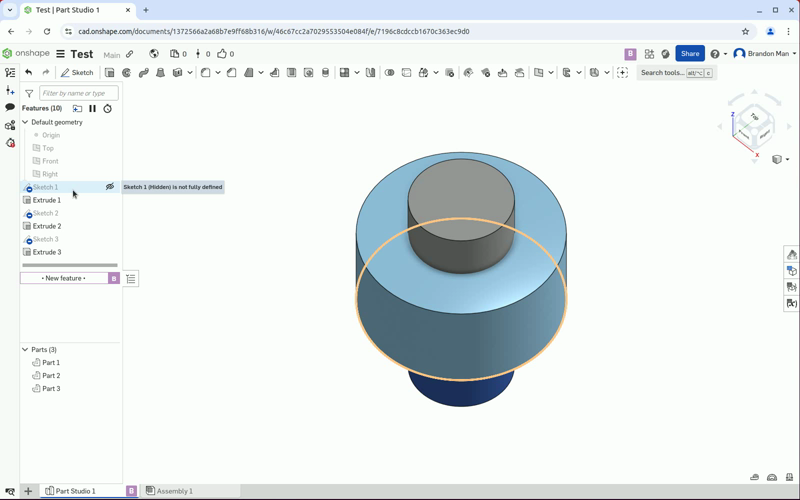
click(73, 189)